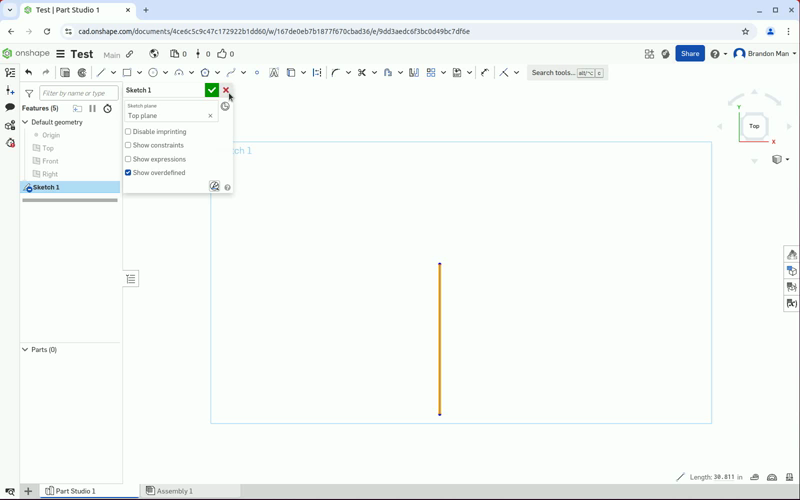
key(shift+h)
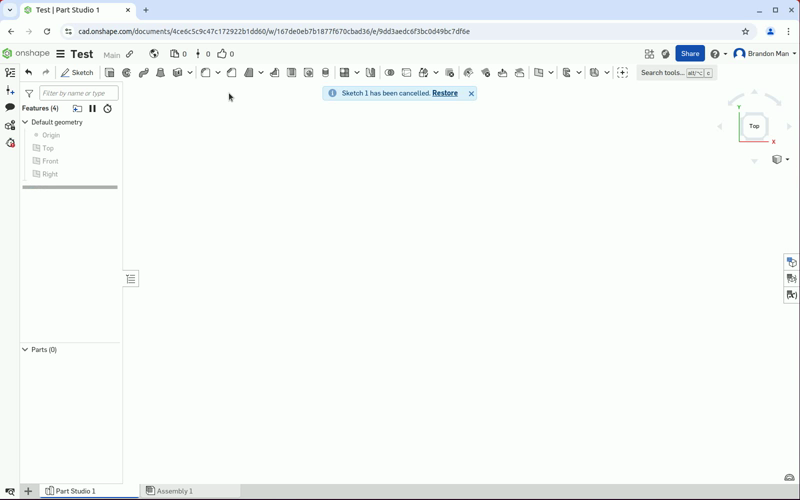
mouse_move(73, 352)
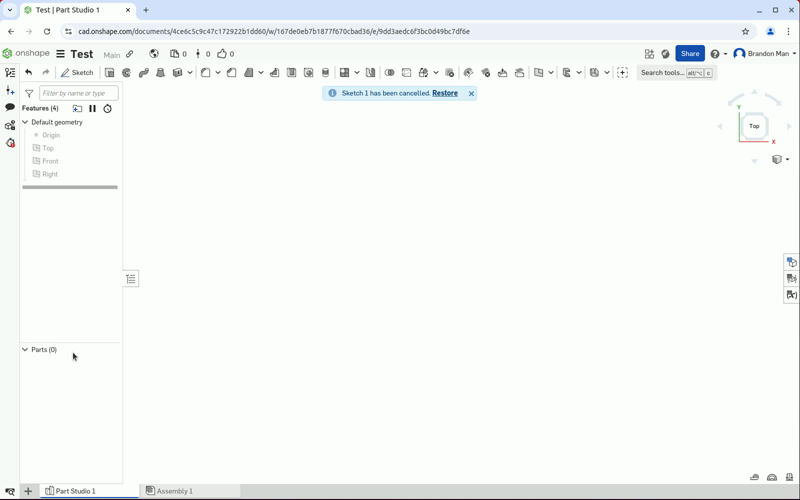
key(y)
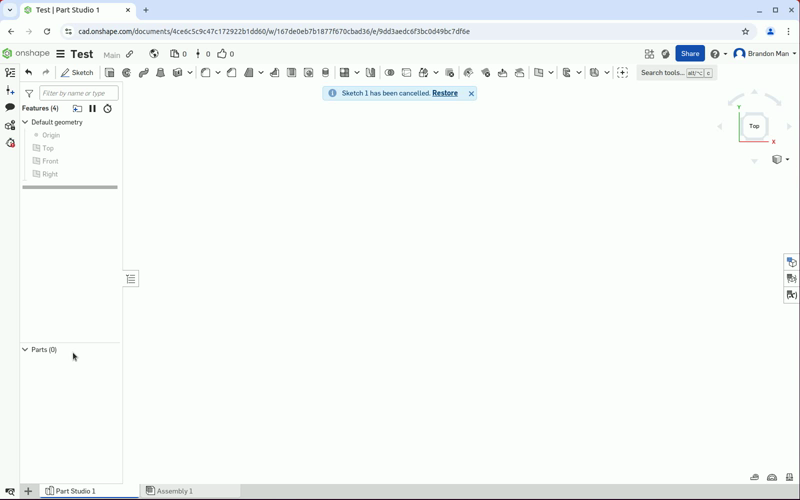
key(shift+p)
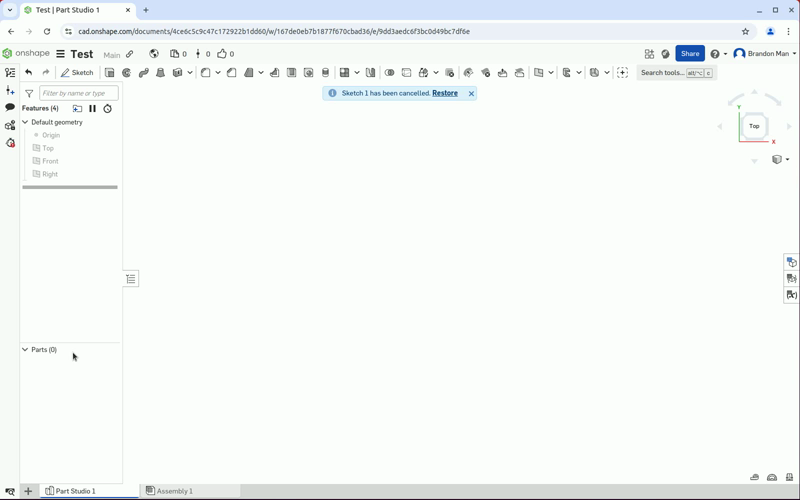
key(space)
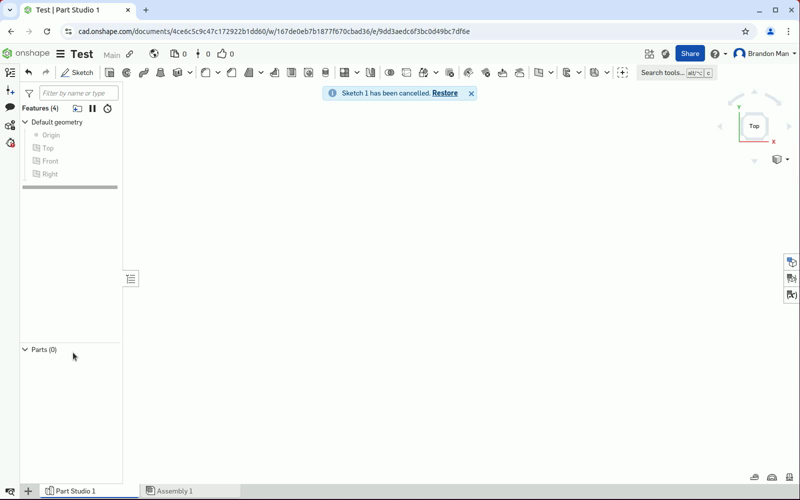
key_down(shift)
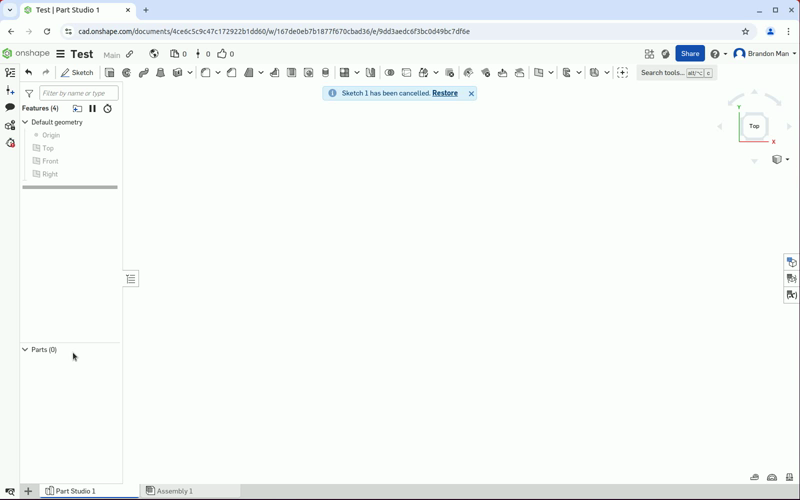
key(up)
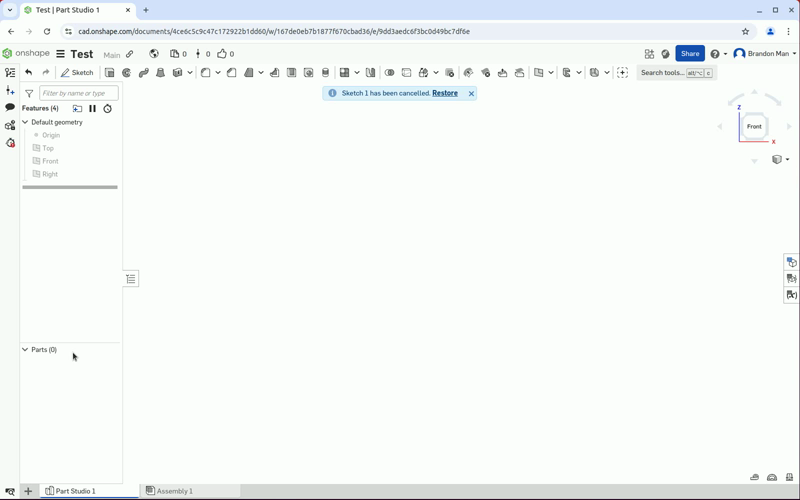
key_up(shift)
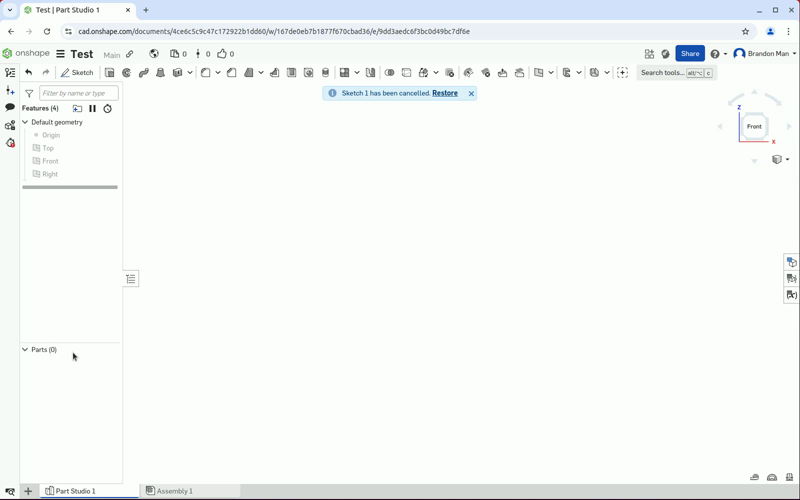
mouse_move(73, 352)
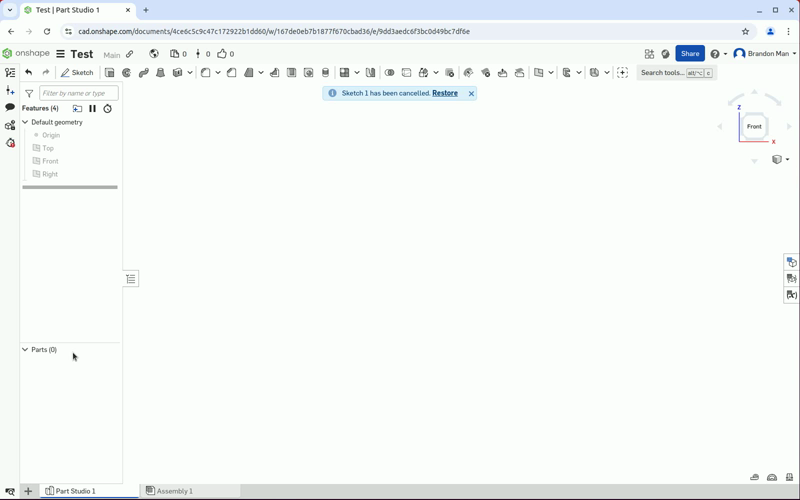
key(shift+y)
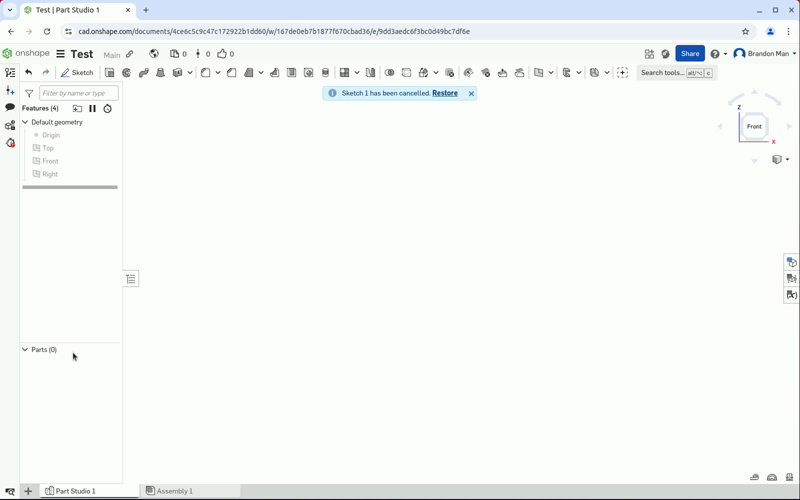
key(shift+s)
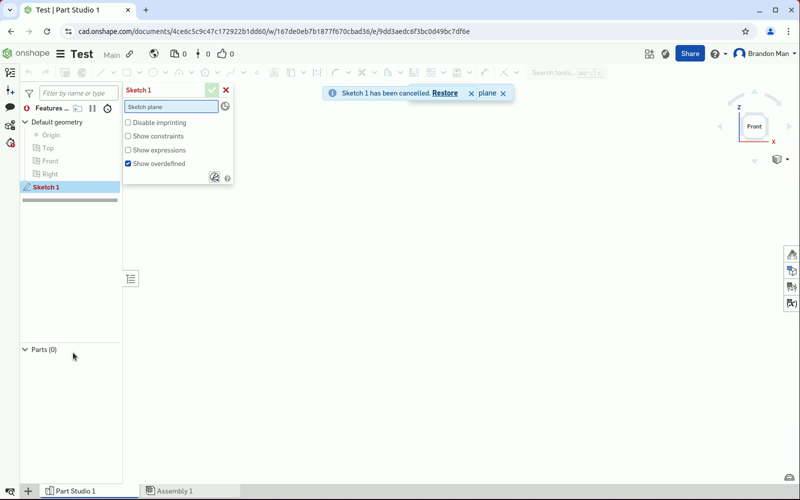
mouse_move(73, 163)
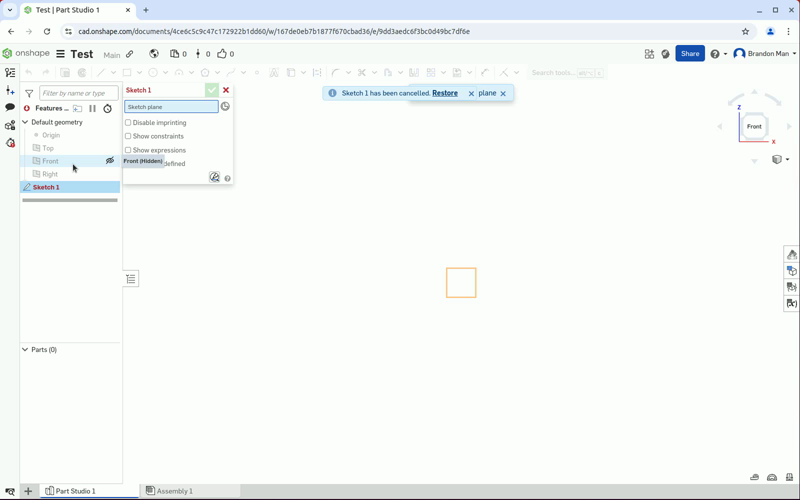
click(73, 163)
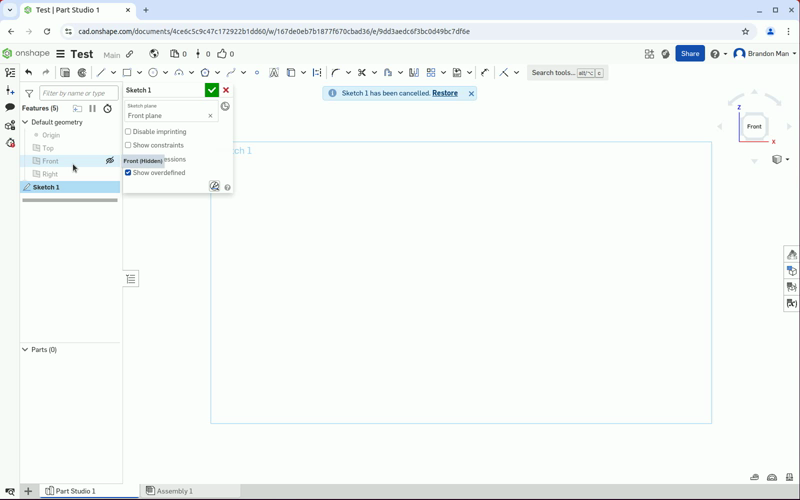
mouse_move(73, 352)
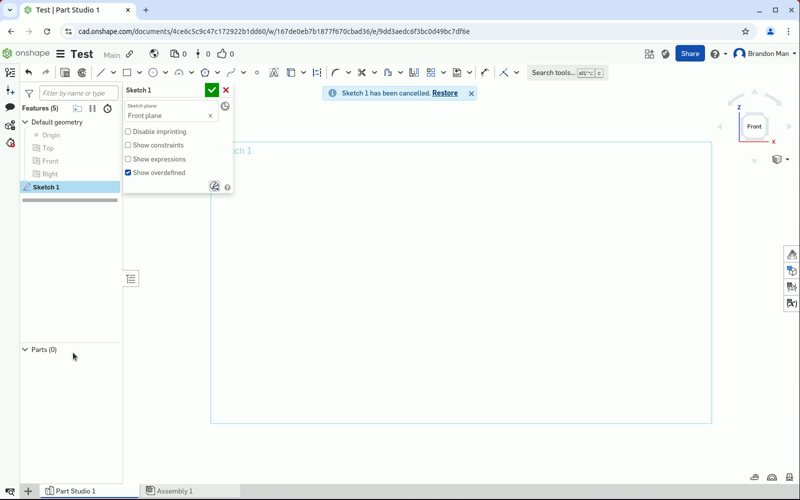
key(y)
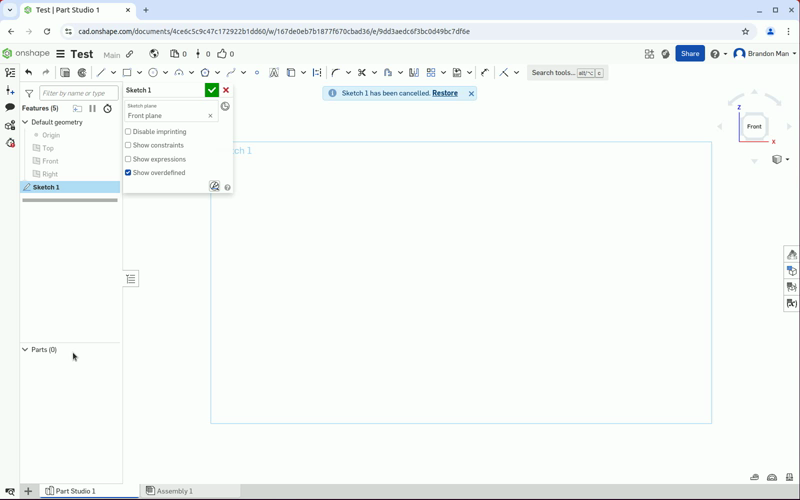
key(l)
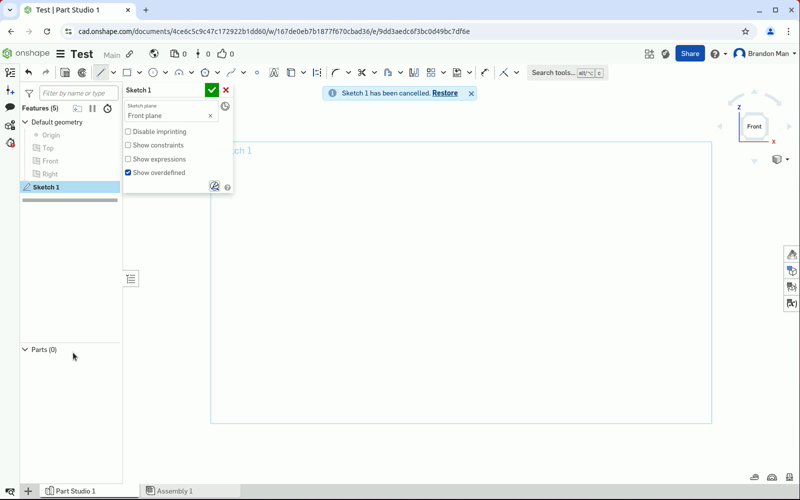
key_down(shift)
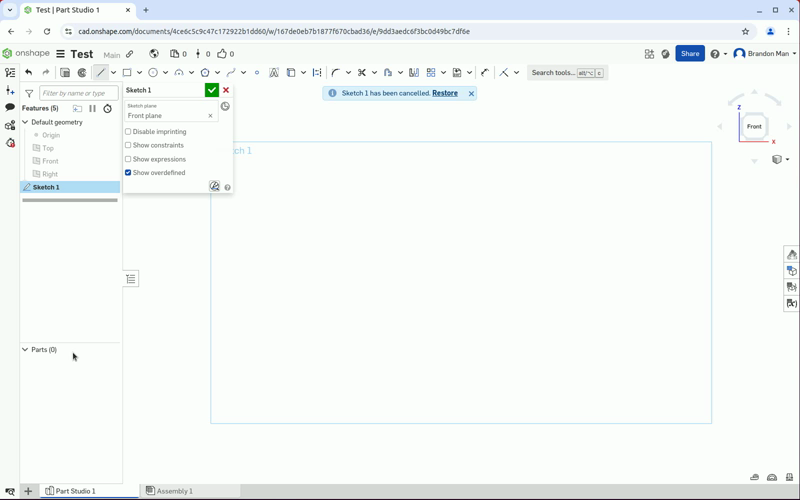
mouse_move(423, 320)
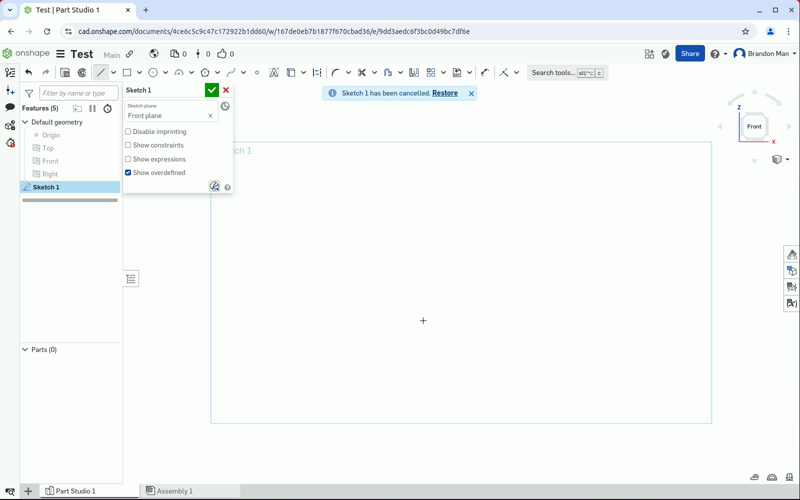
click(423, 320)
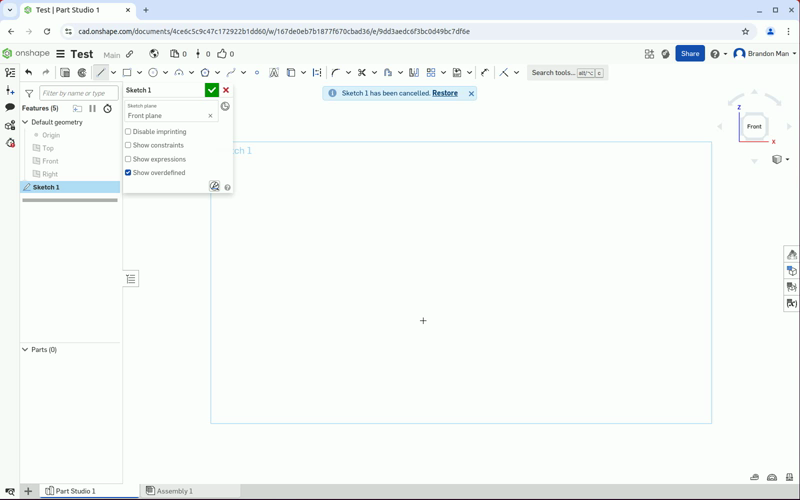
key_up(shift)
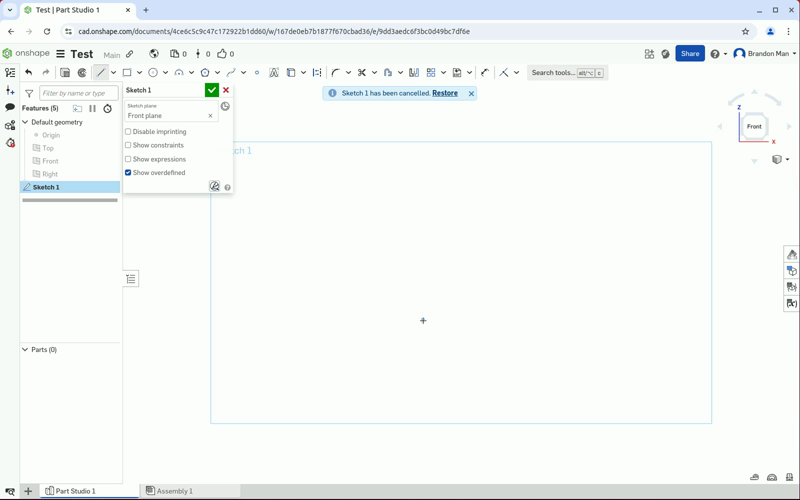
key_down(shift)
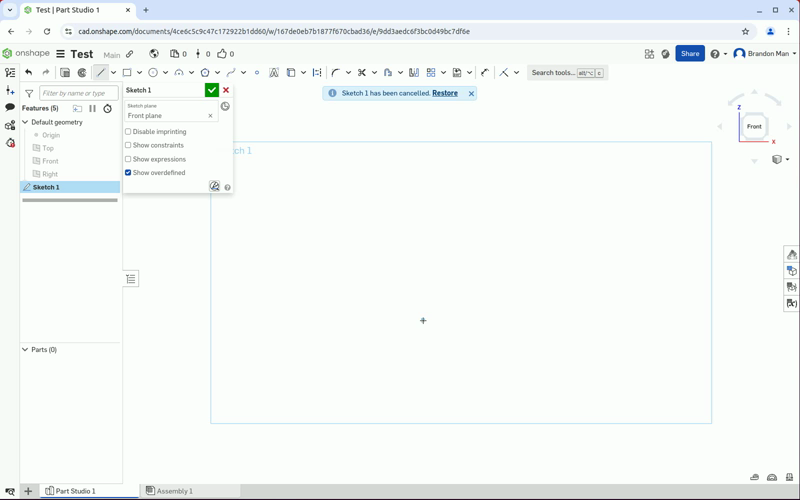
mouse_move(498, 320)
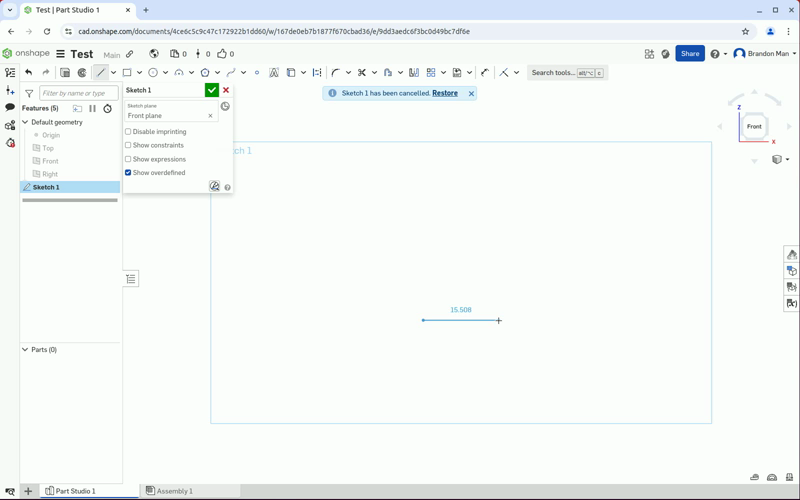
click(498, 320)
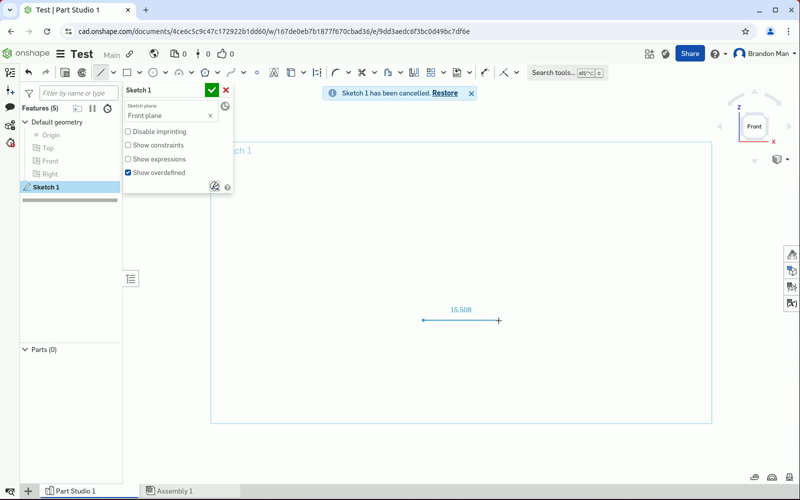
key_up(shift)
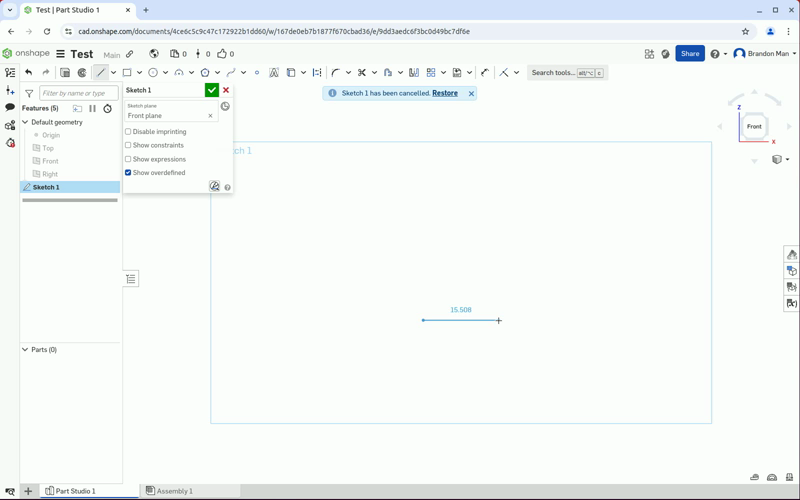
key_down(shift)
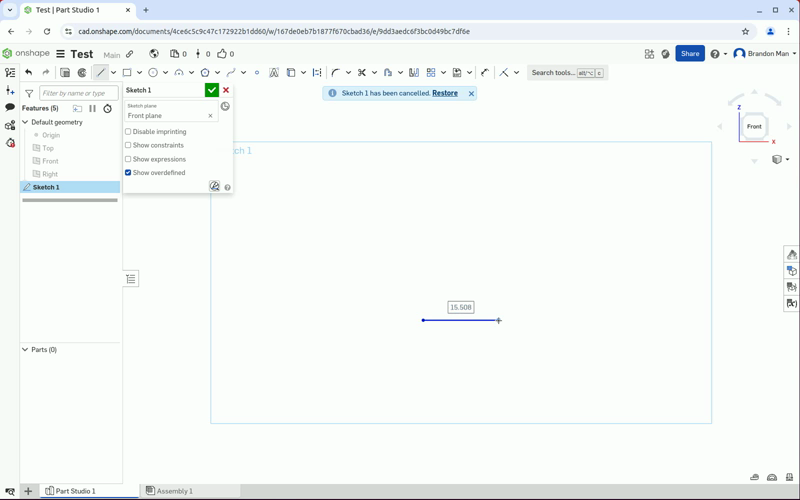
mouse_move(498, 245)
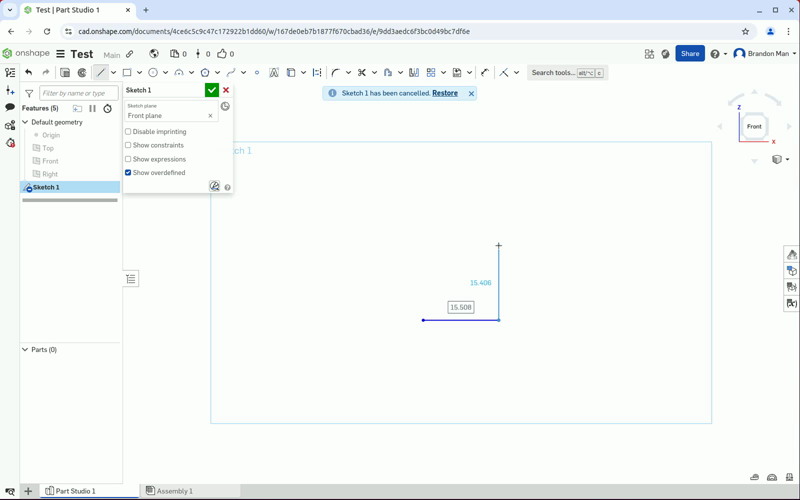
click(498, 245)
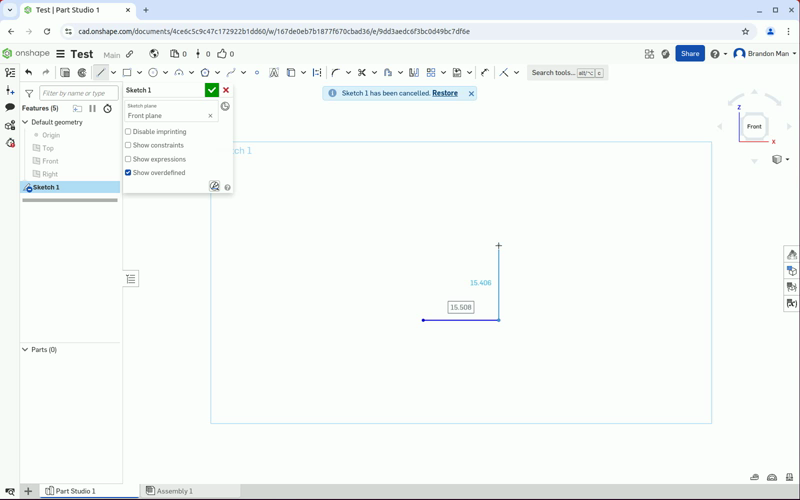
key_up(shift)
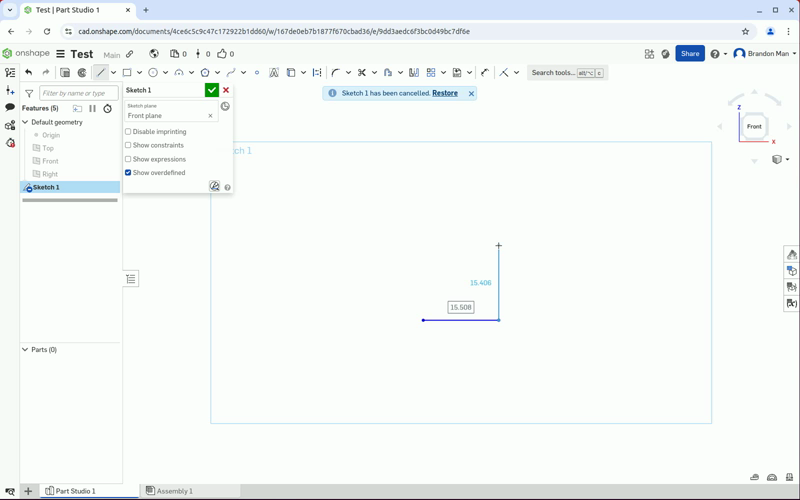
key_down(shift)
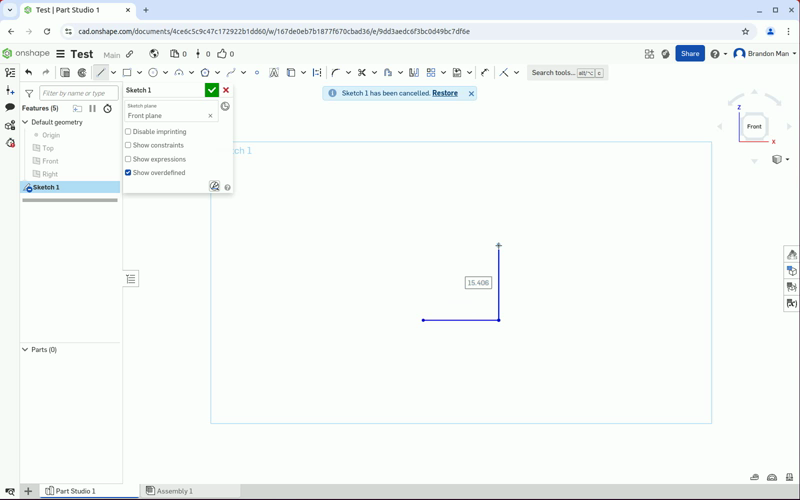
mouse_move(423, 245)
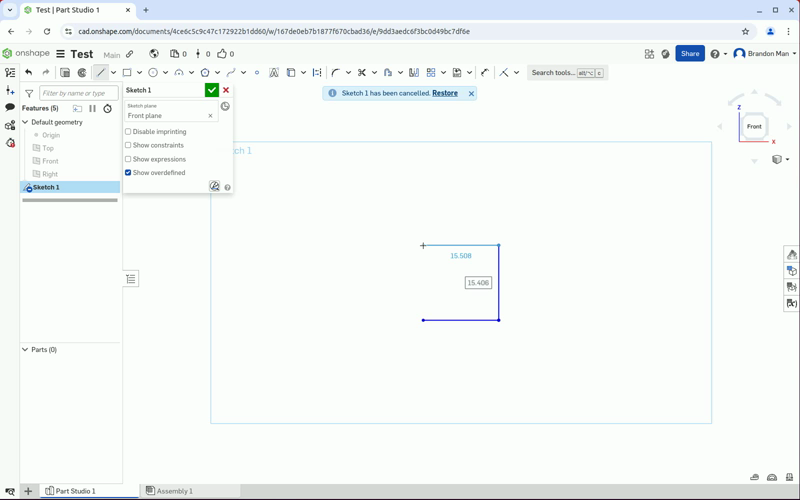
click(423, 245)
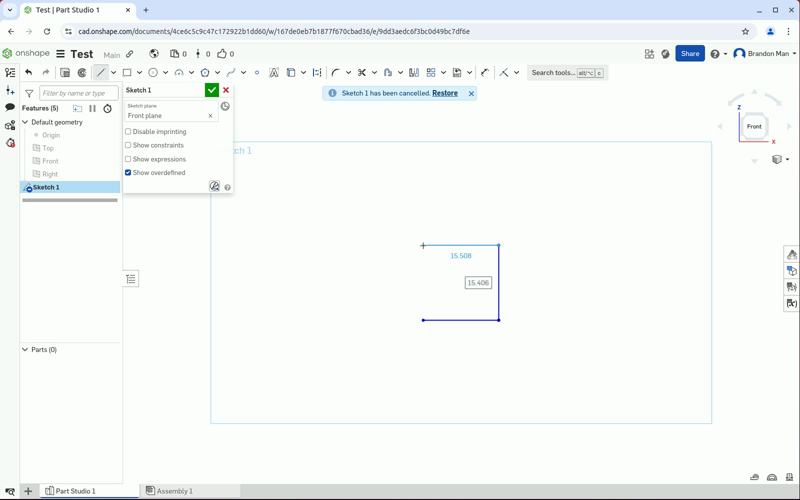
key_up(shift)
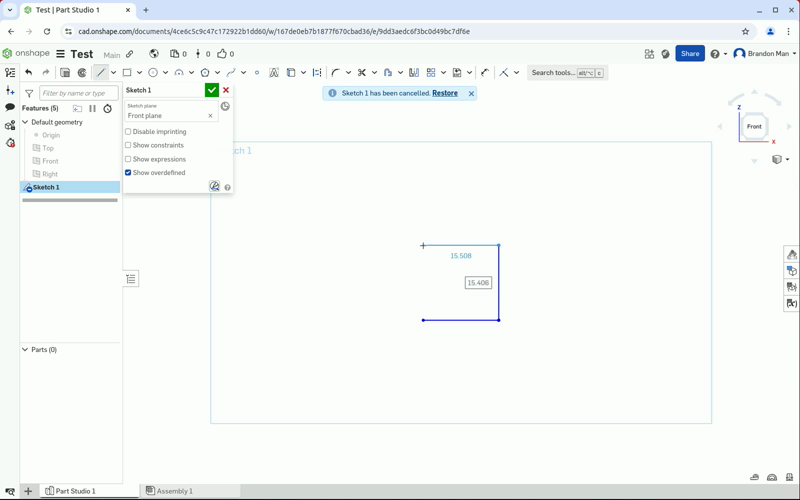
key_down(shift)
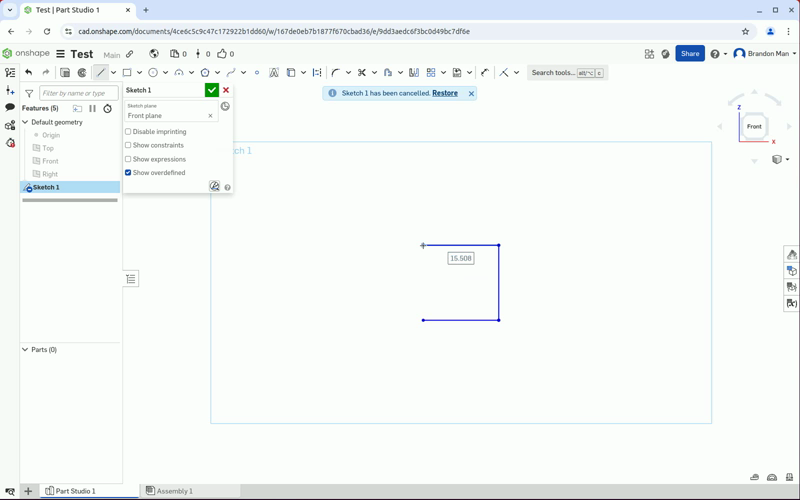
mouse_move(423, 320)
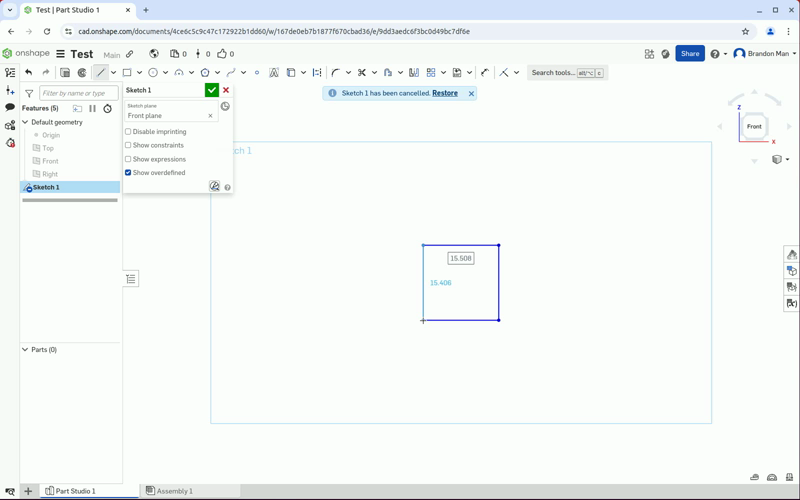
key_up(shift)
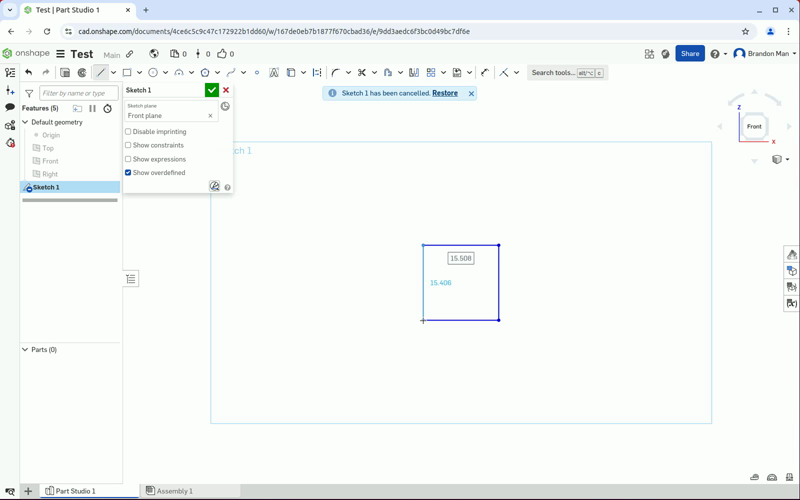
click(423, 320)
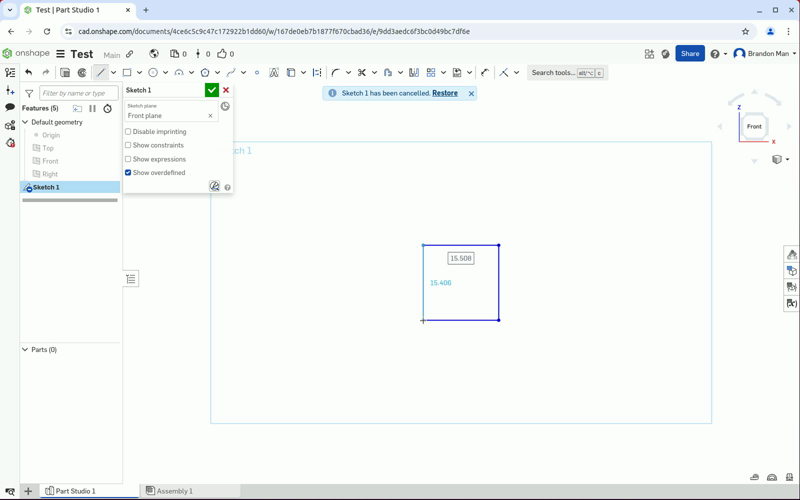
key(esc)
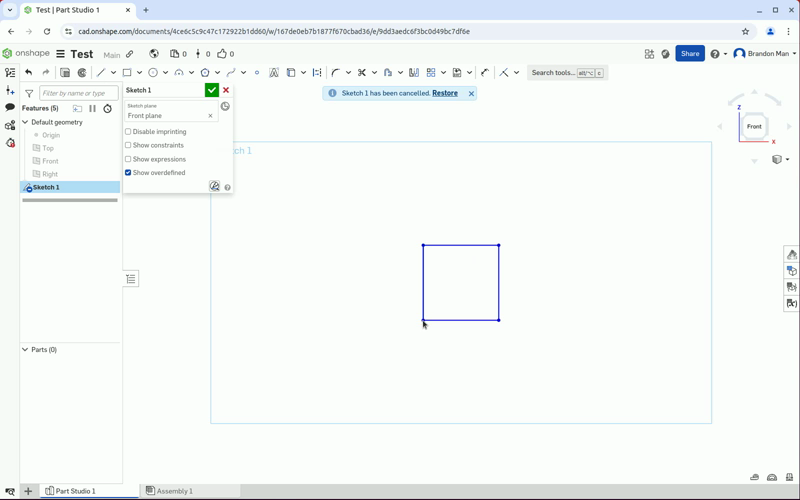
key(c)
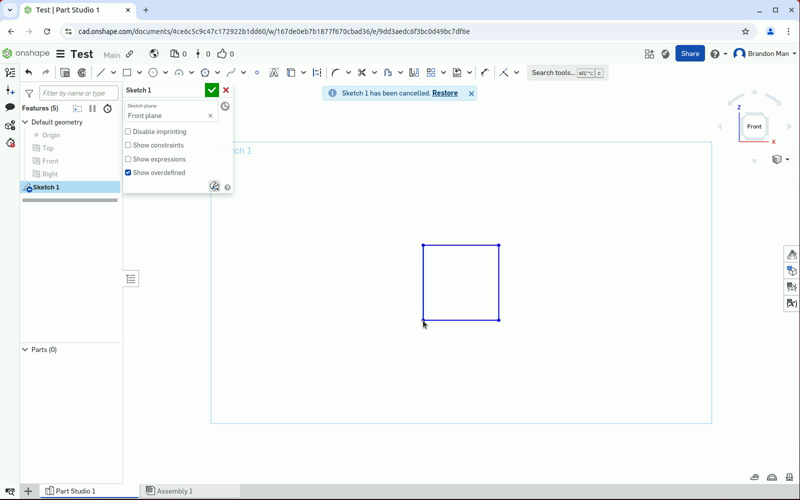
key_down(shift)
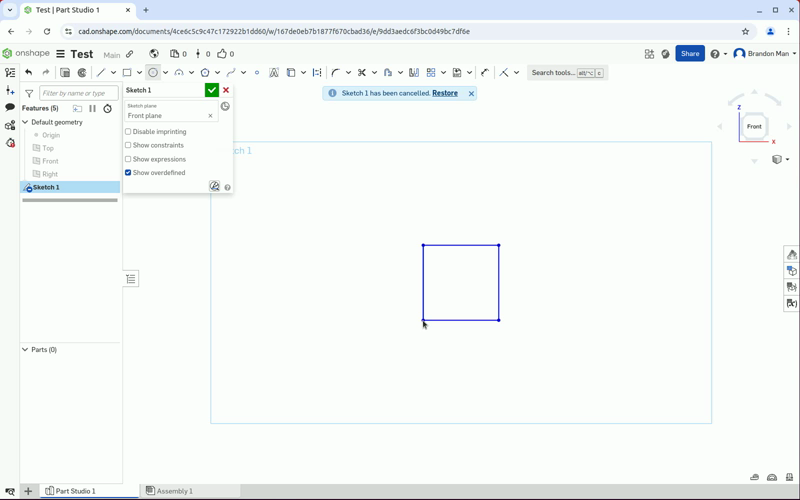
mouse_move(461, 282)
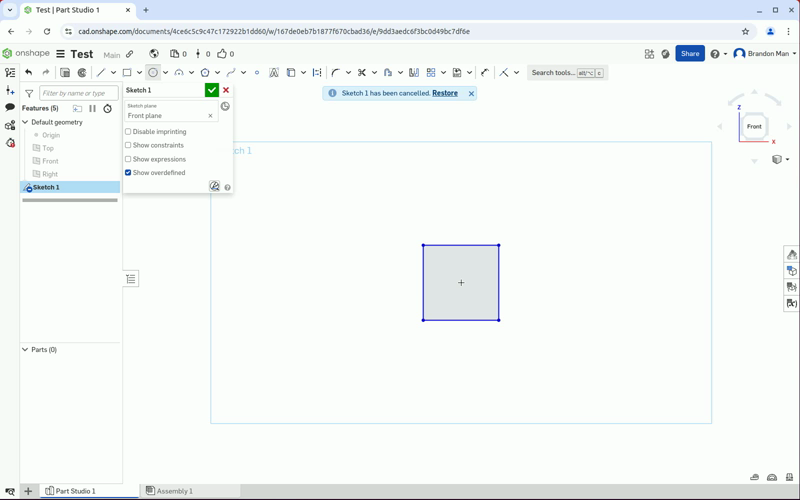
click(461, 282)
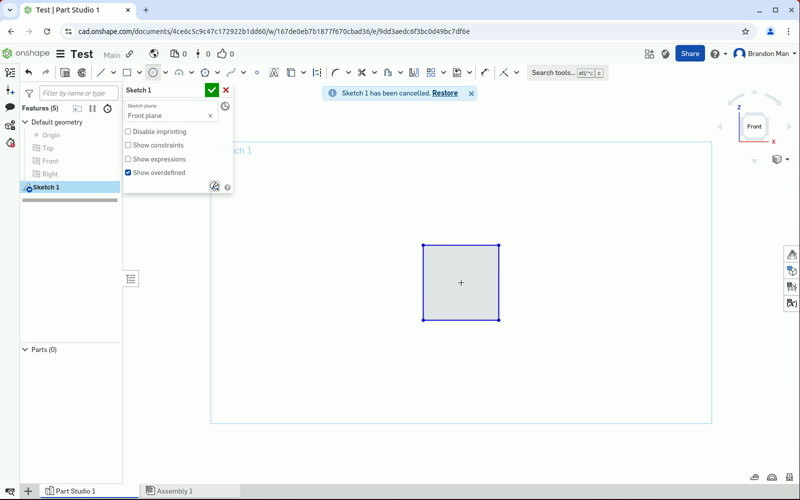
key_up(shift)
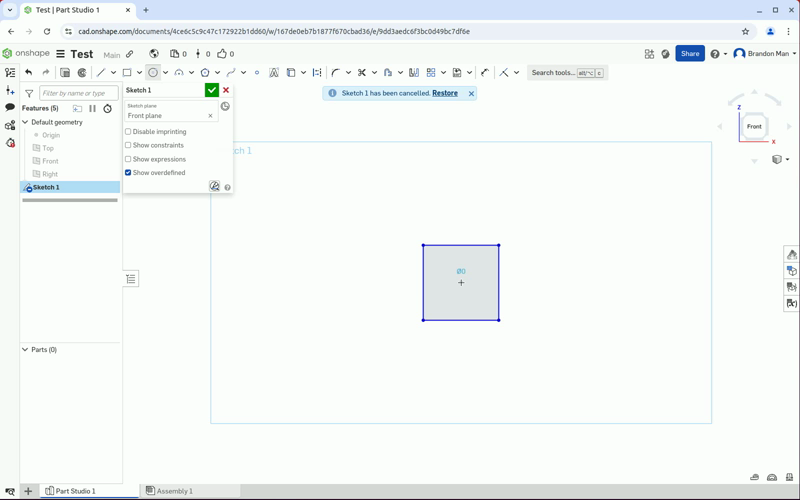
mouse_move(467, 282)
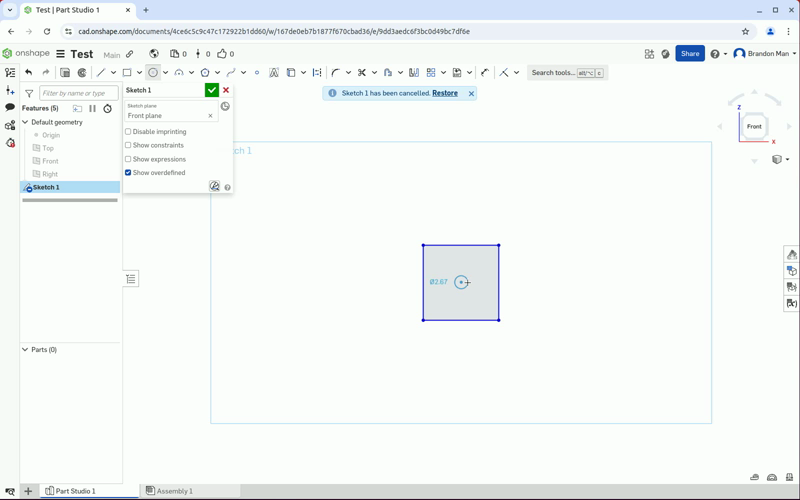
click(467, 282)
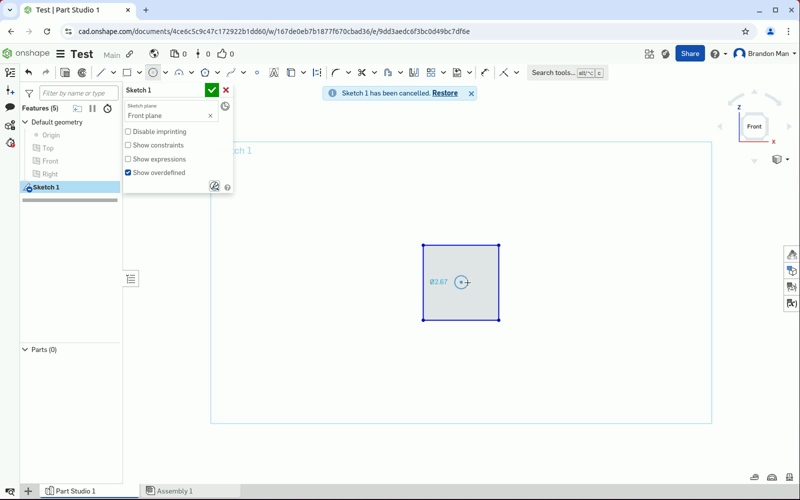
key(esc)
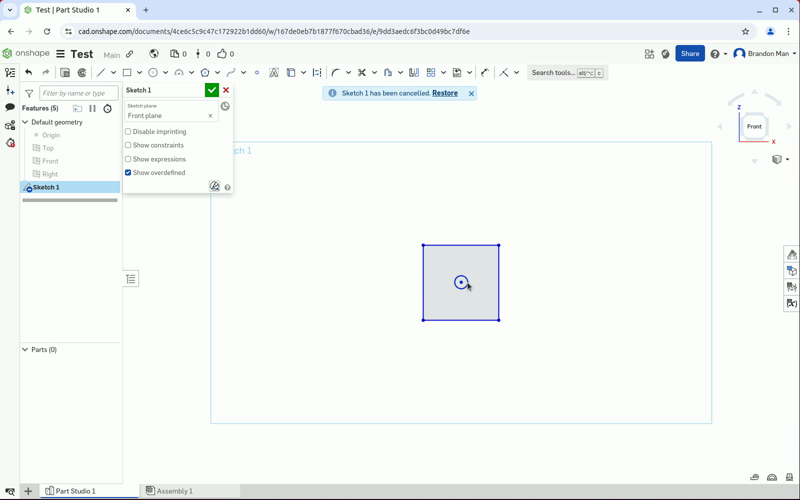
mouse_move(480, 254)
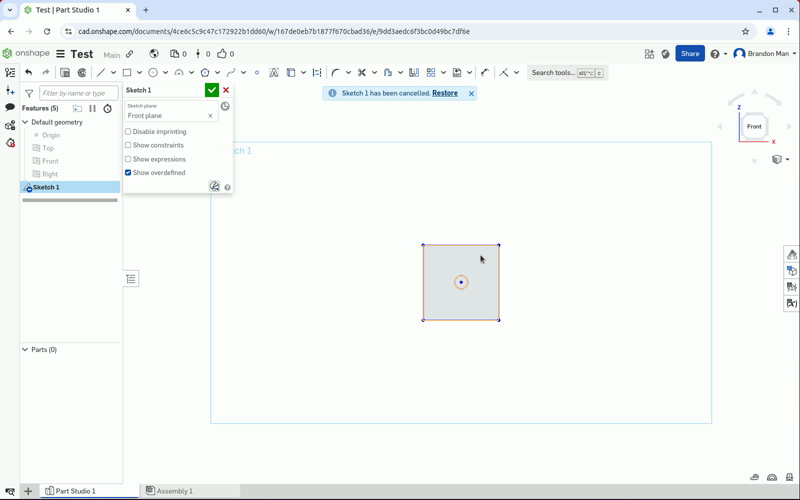
click(480, 254)
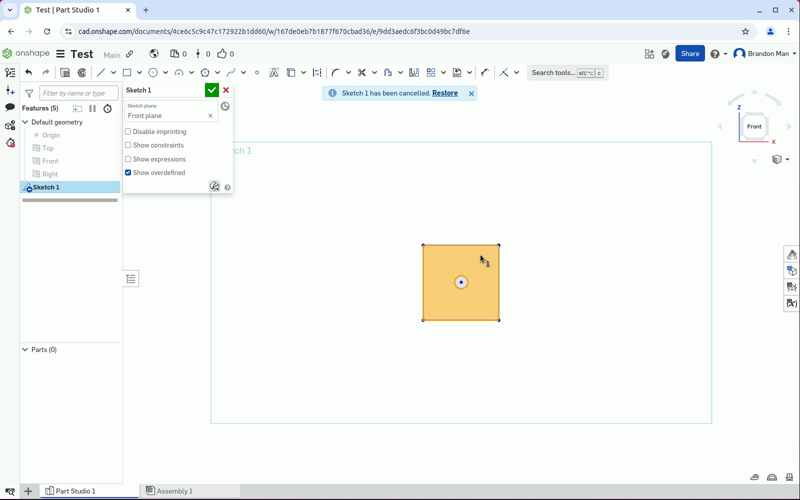
mouse_move(73, 352)
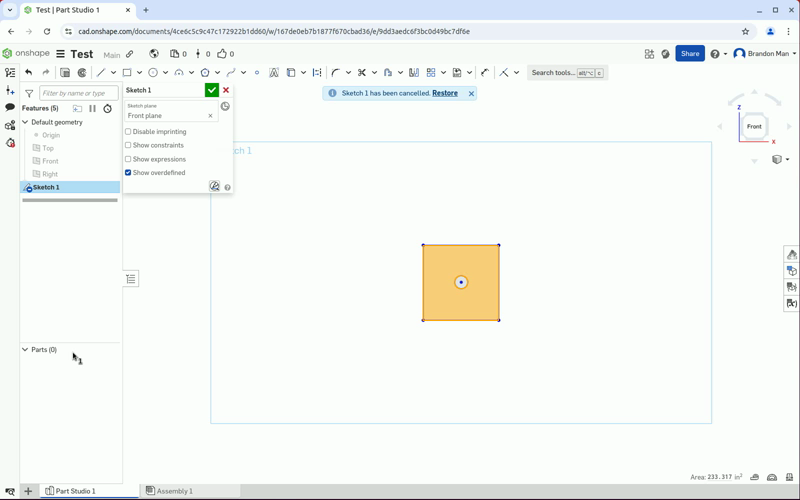
key(shift+y)
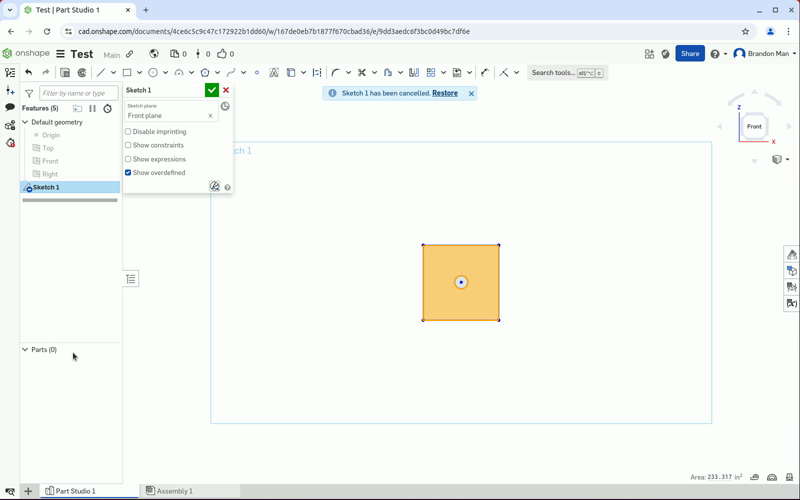
key(shift+e)
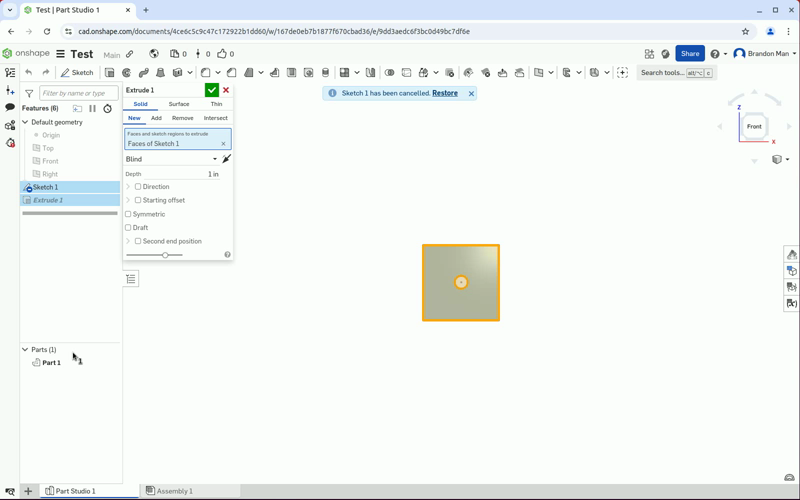
mouse_move(143, 106)
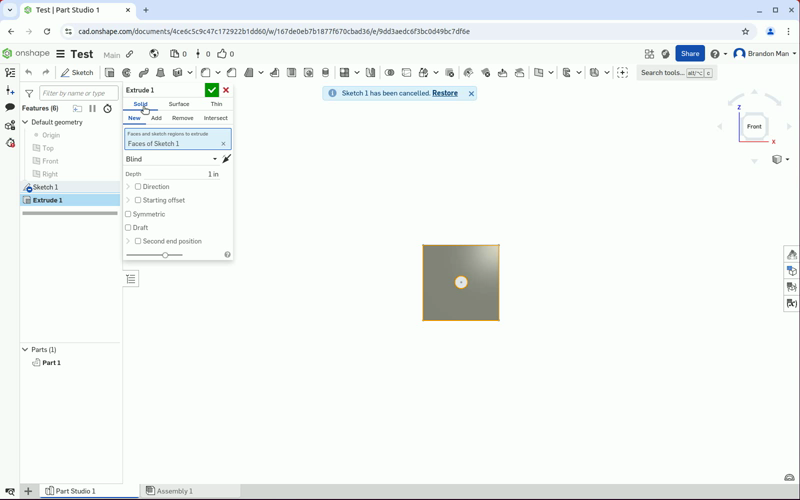
click(143, 106)
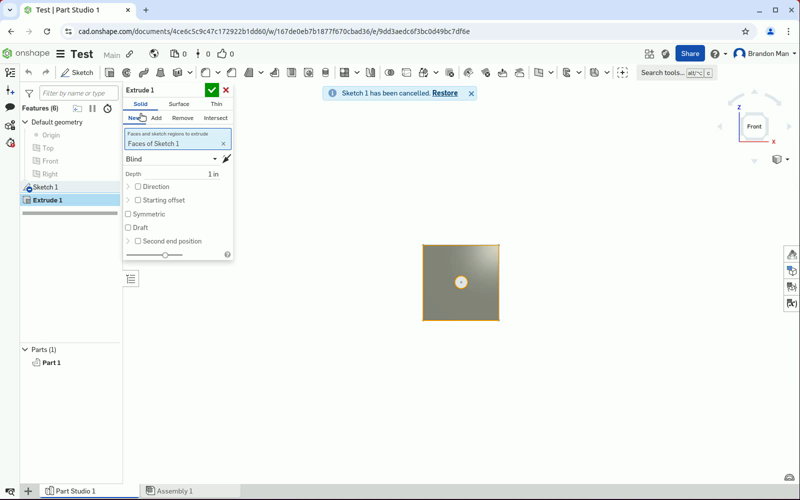
mouse_move(137, 120)
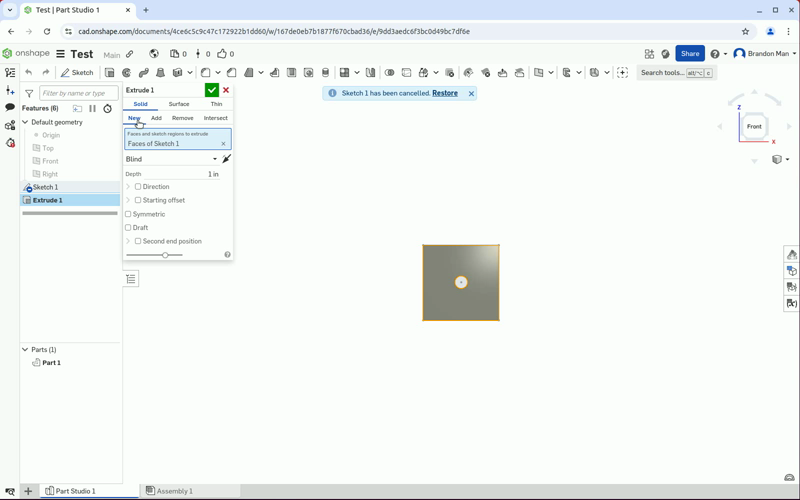
click(137, 120)
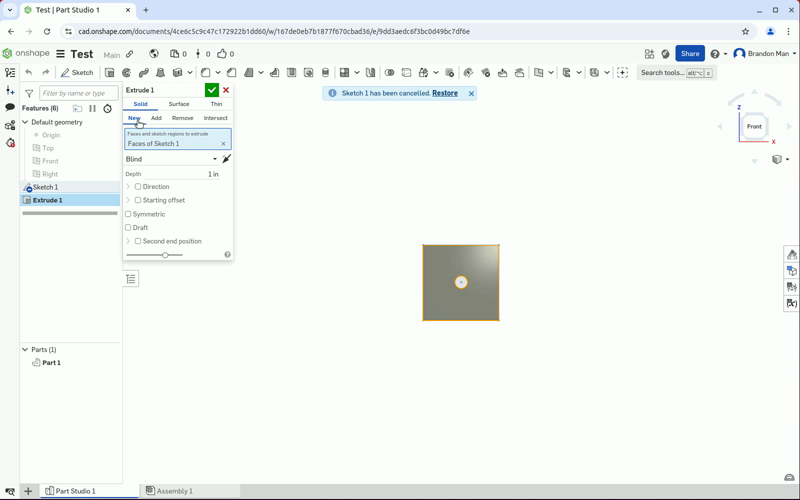
key(tab, 4)
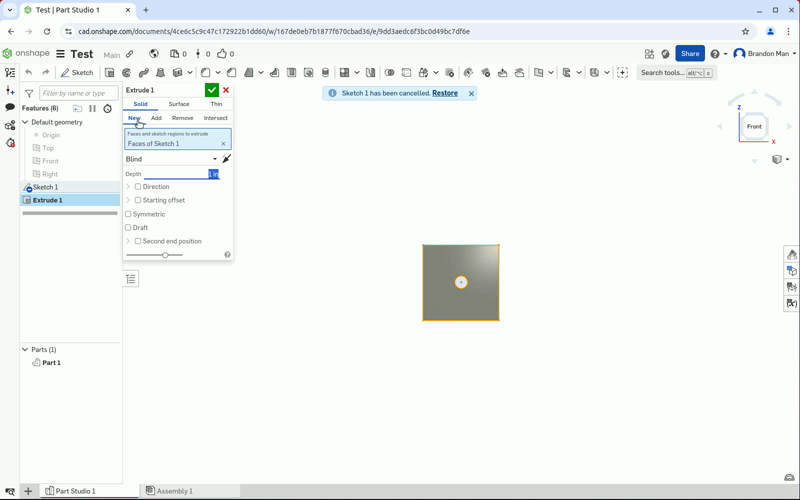
text(0.722)
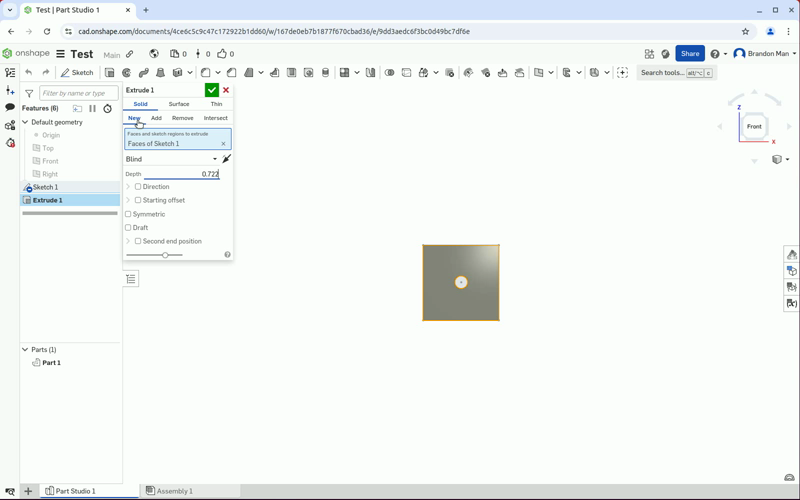
key(enter)
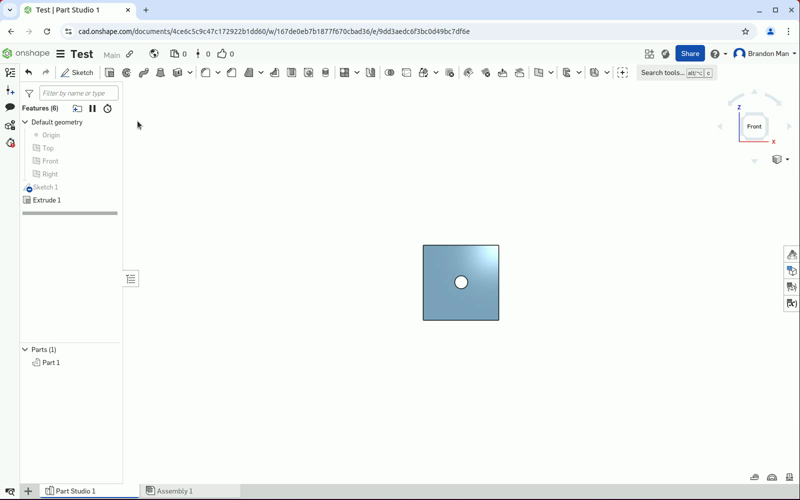
key(shift+h)
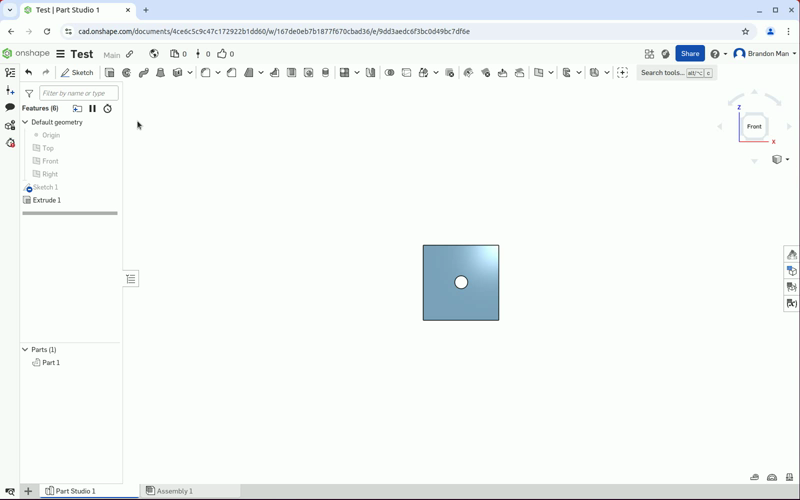
key(shift+h)
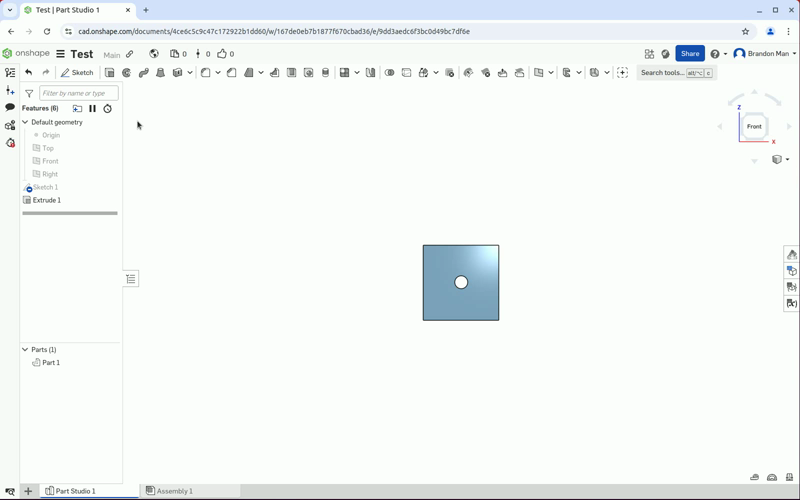
mouse_move(73, 189)
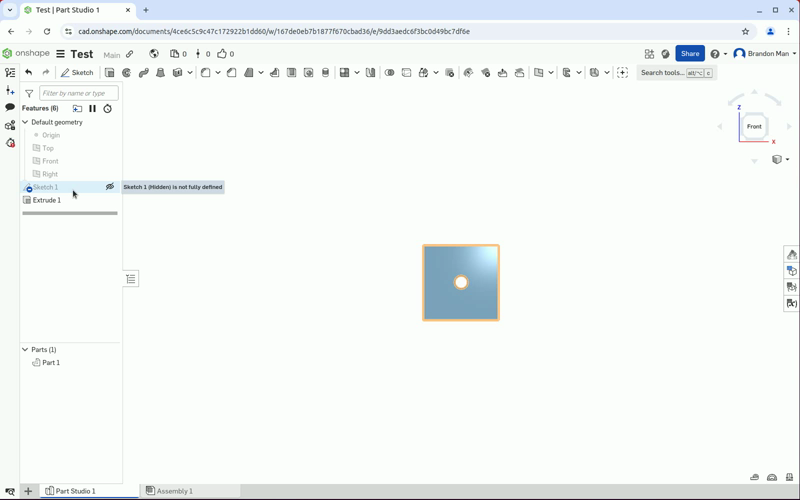
click(73, 189)
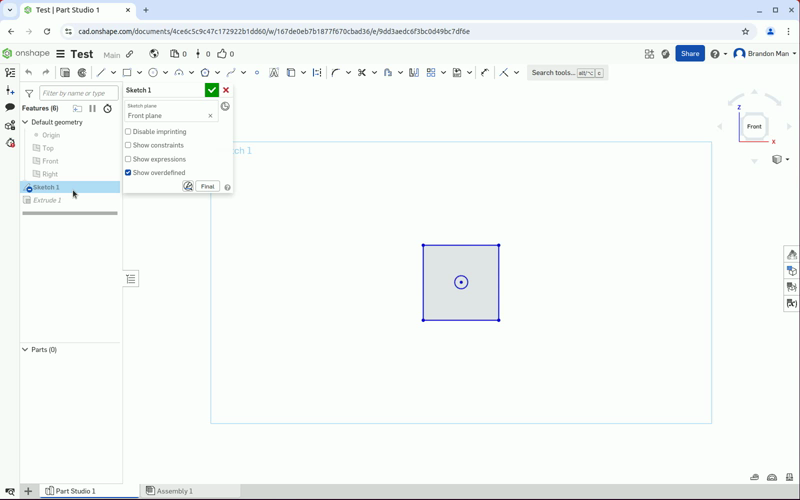
mouse_move(229, 92)
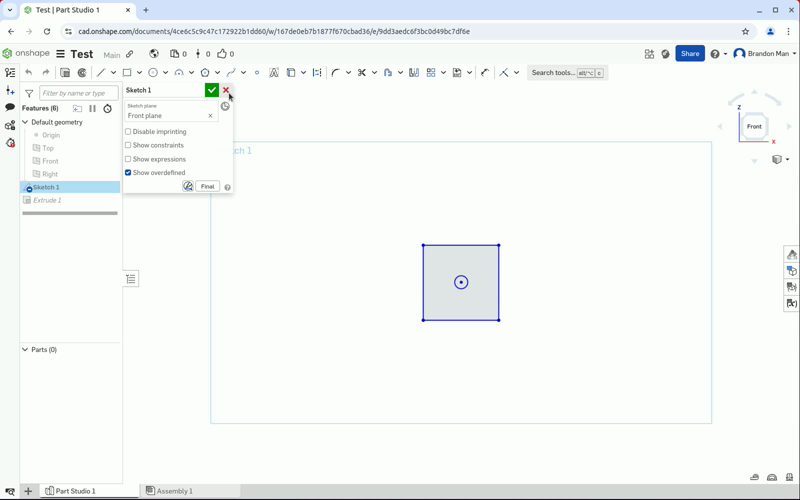
click(229, 92)
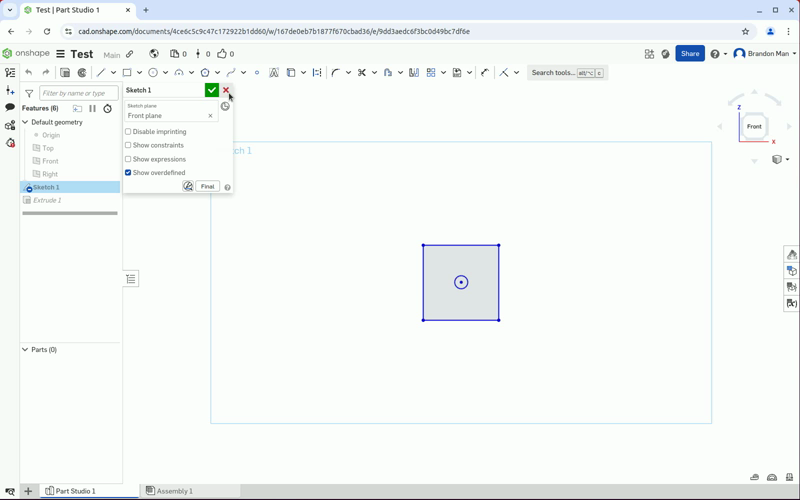
key(shift+s)
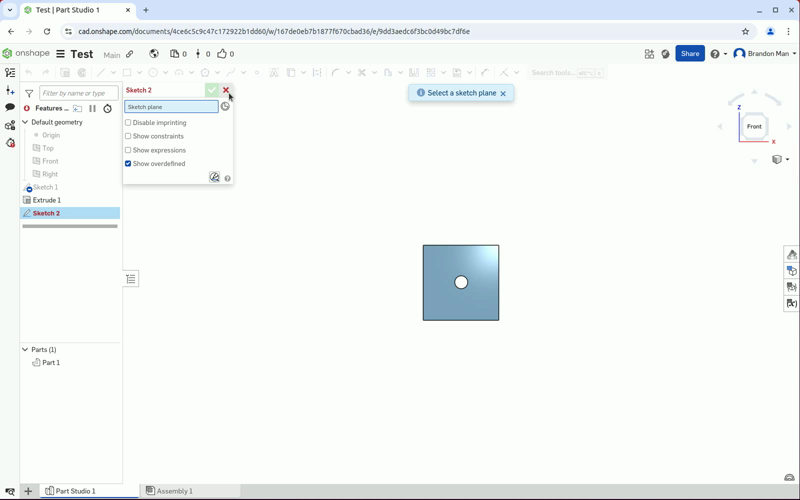
mouse_move(73, 163)
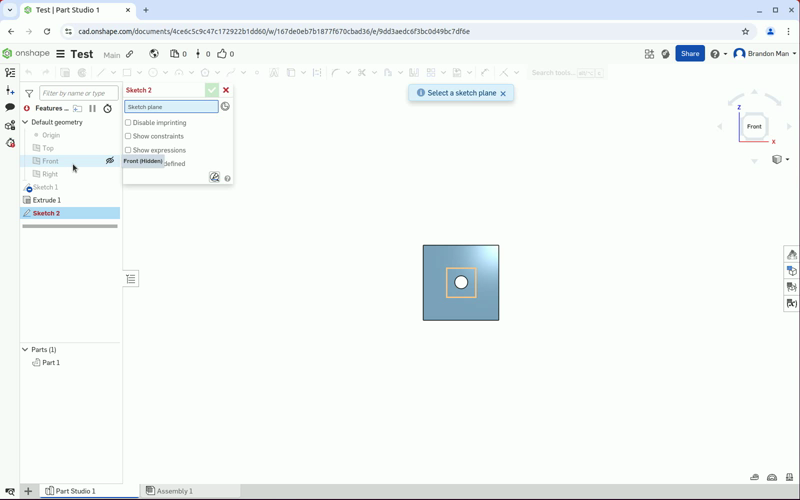
click(73, 163)
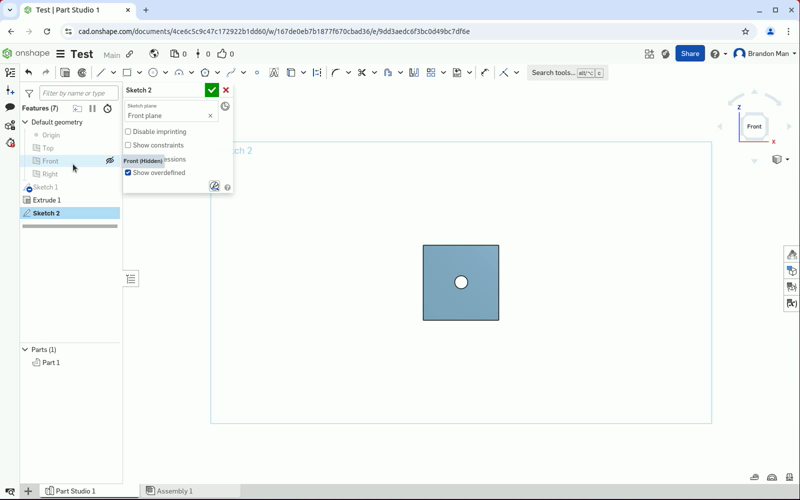
mouse_move(73, 352)
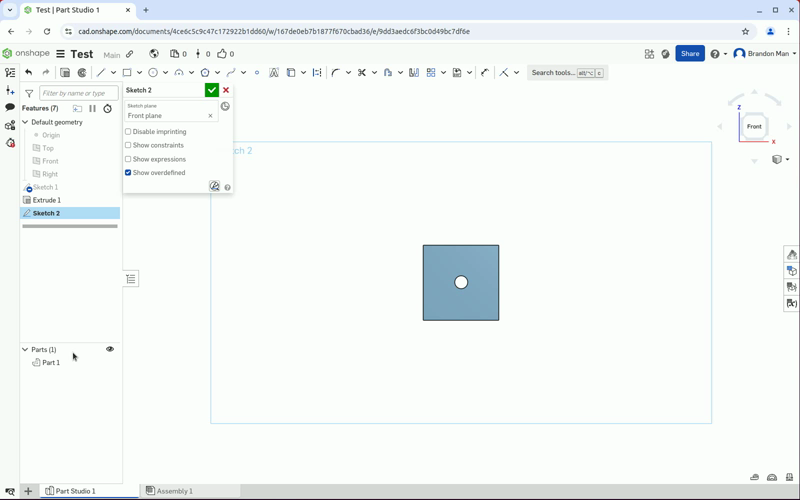
key(y)
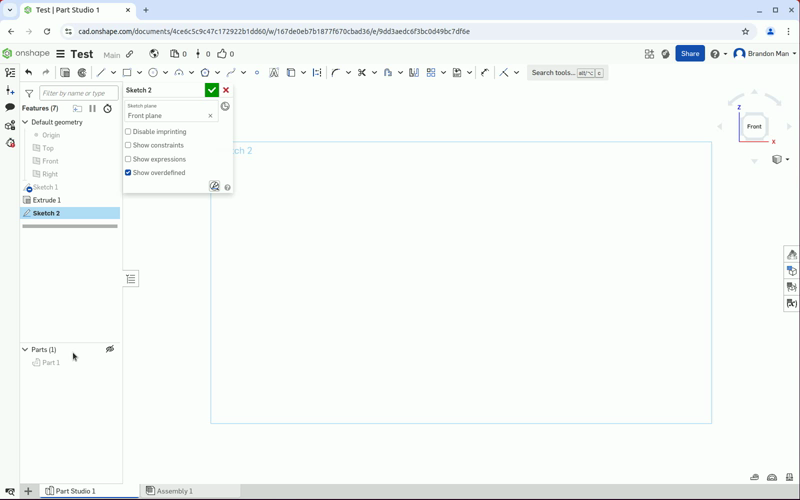
key(l)
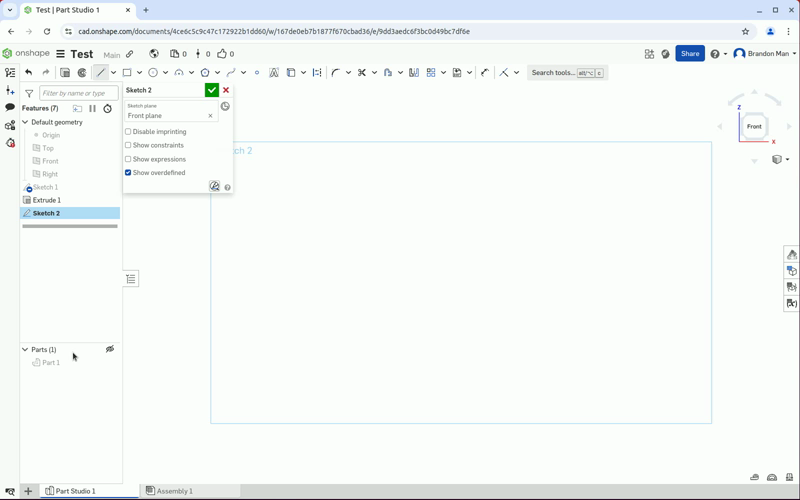
key_down(shift)
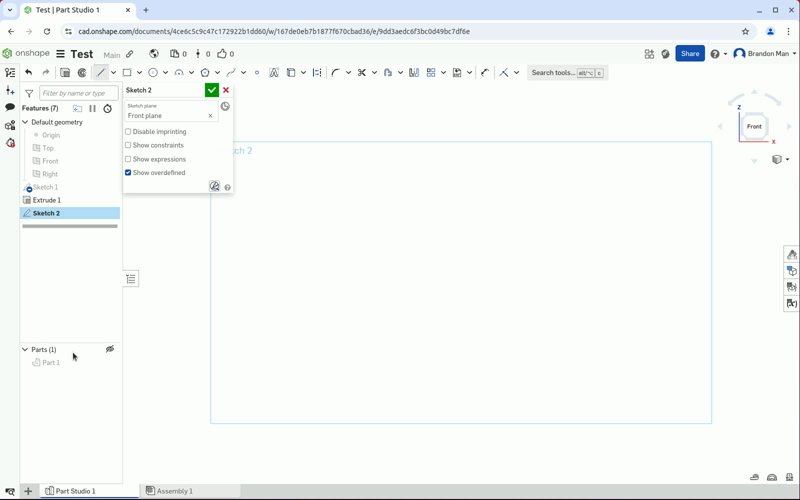
mouse_move(423, 245)
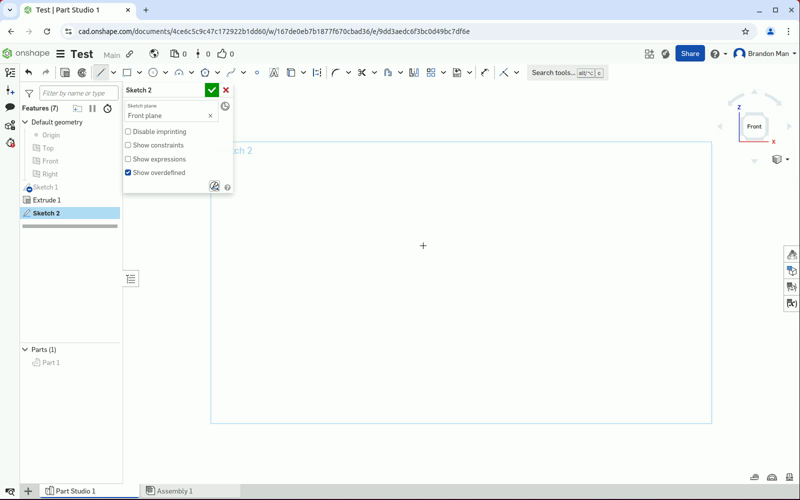
click(423, 245)
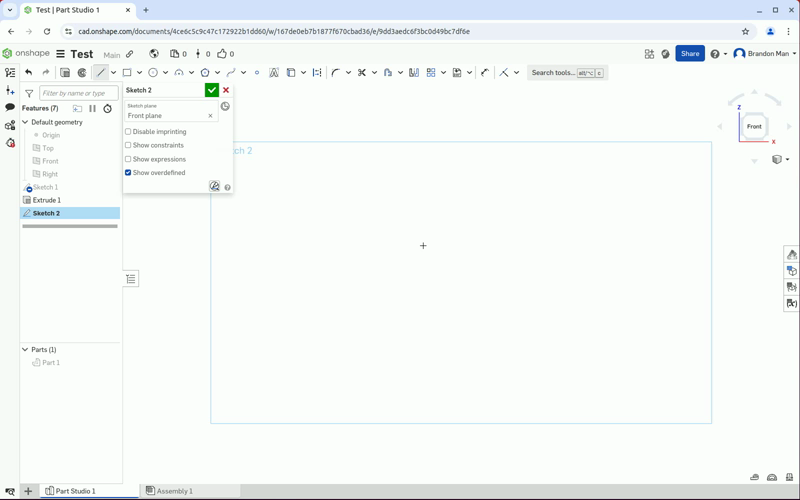
key_up(shift)
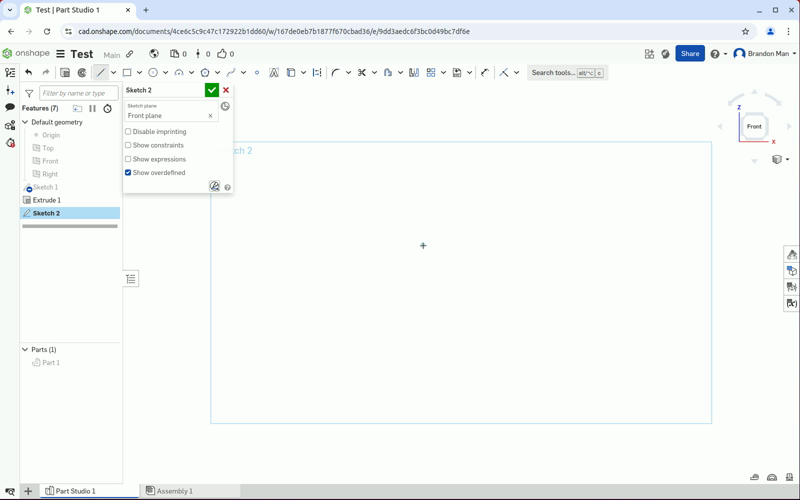
key_down(shift)
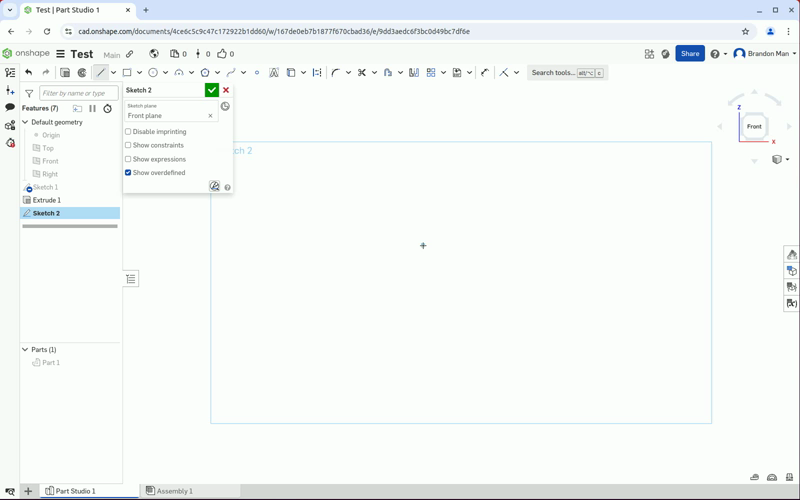
mouse_move(498, 245)
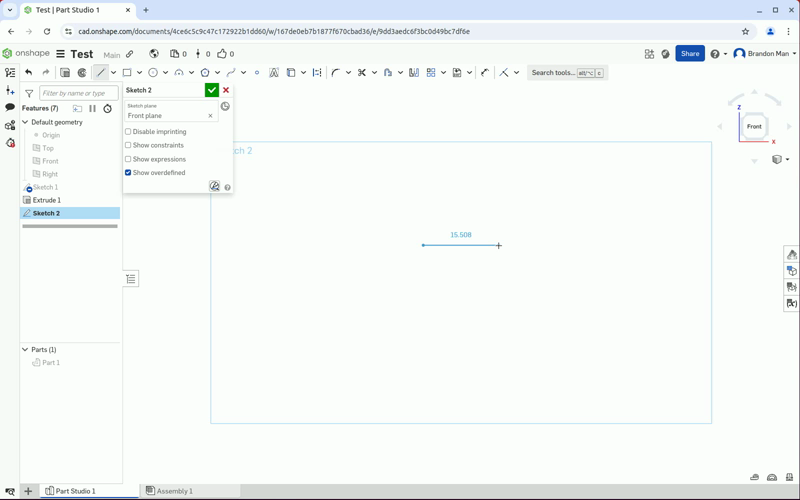
click(498, 245)
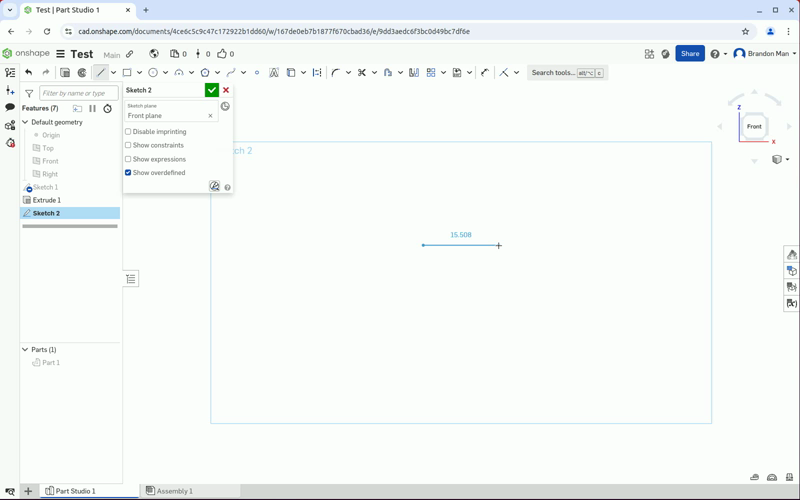
key_up(shift)
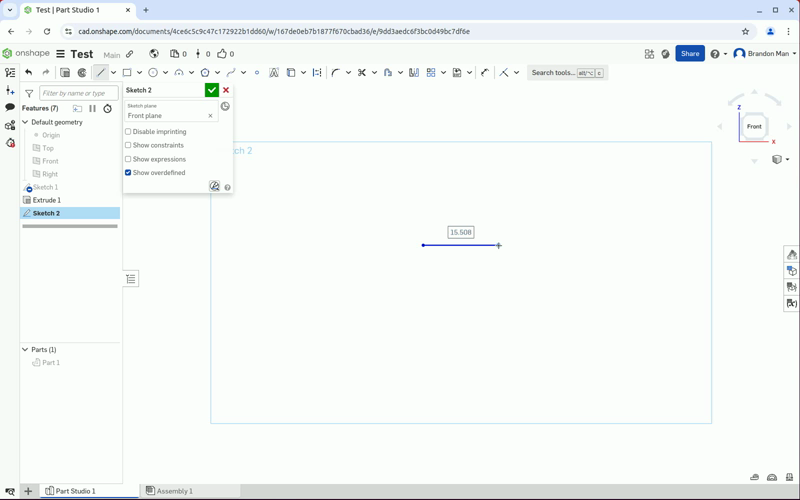
key_down(shift)
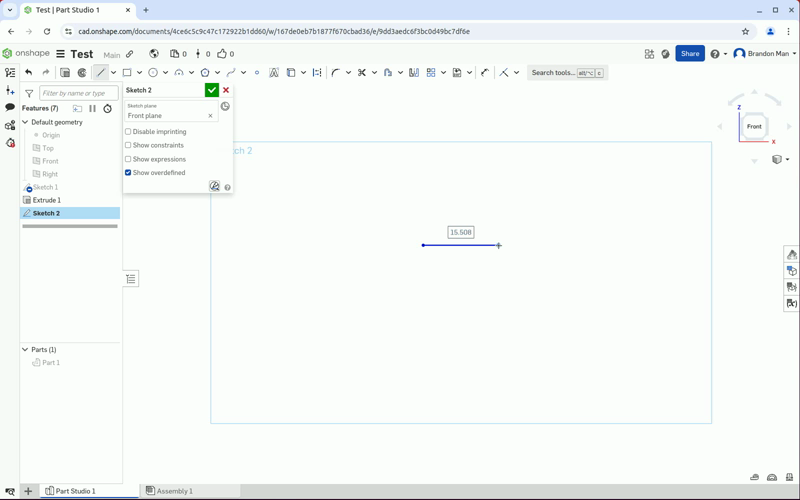
mouse_move(498, 170)
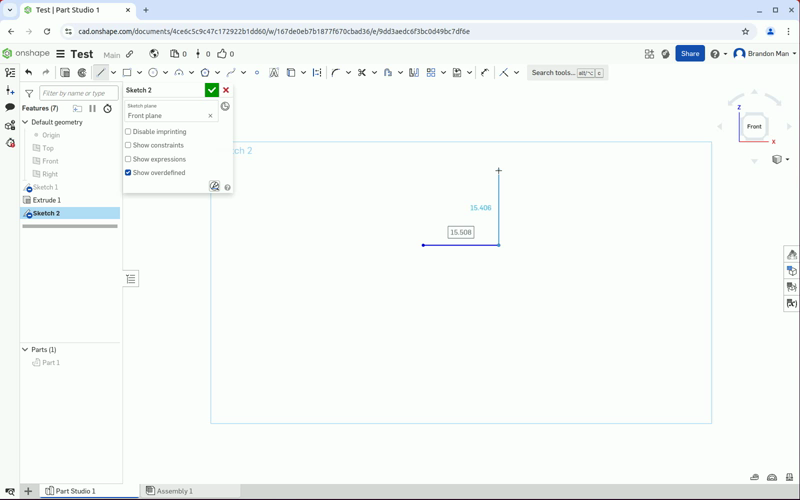
click(498, 170)
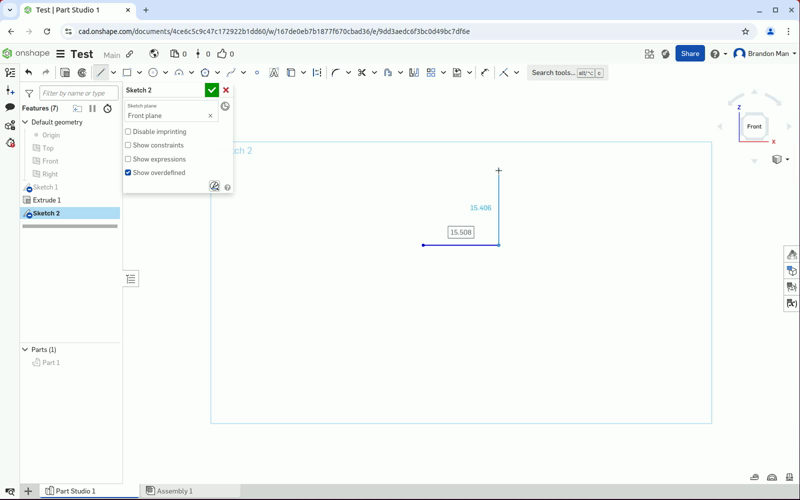
key_up(shift)
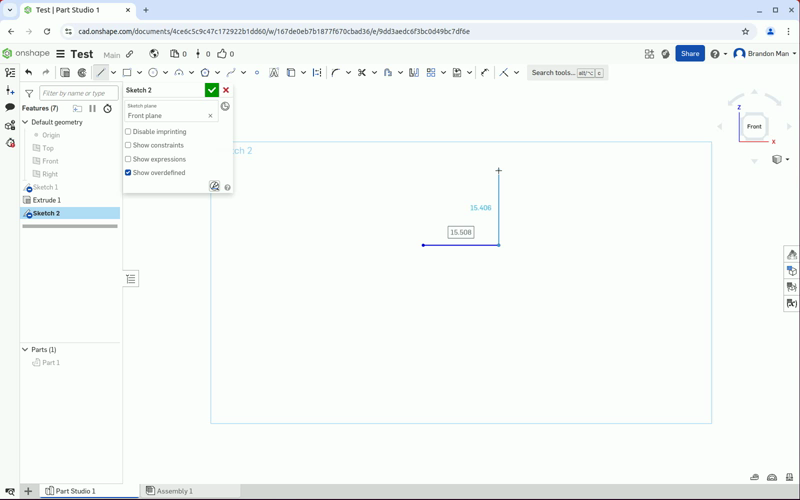
key_down(shift)
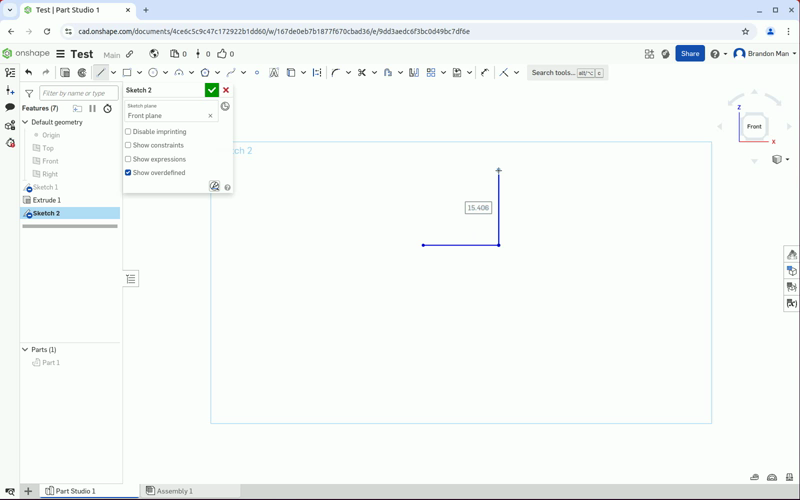
mouse_move(423, 170)
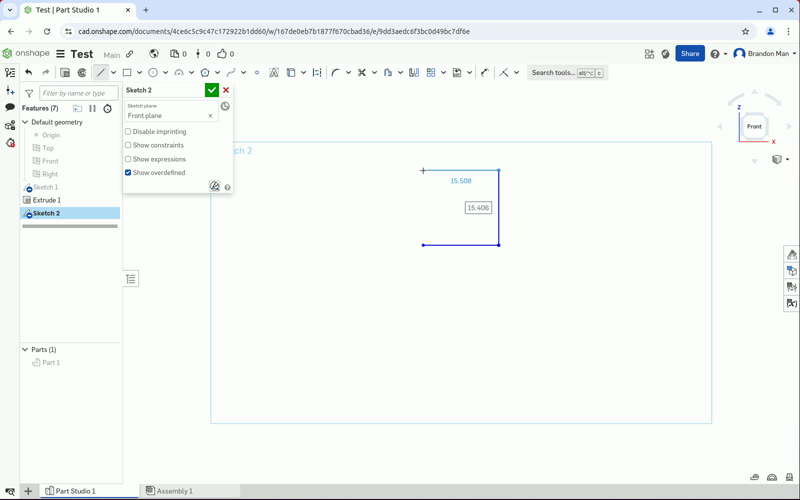
click(423, 170)
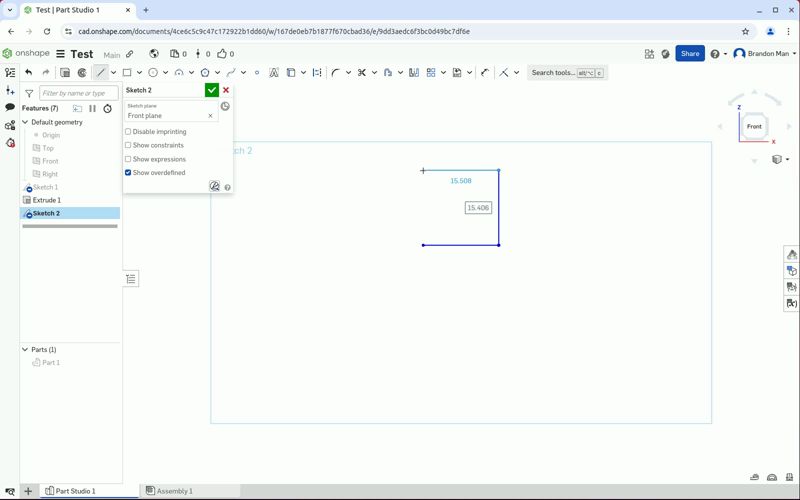
key_up(shift)
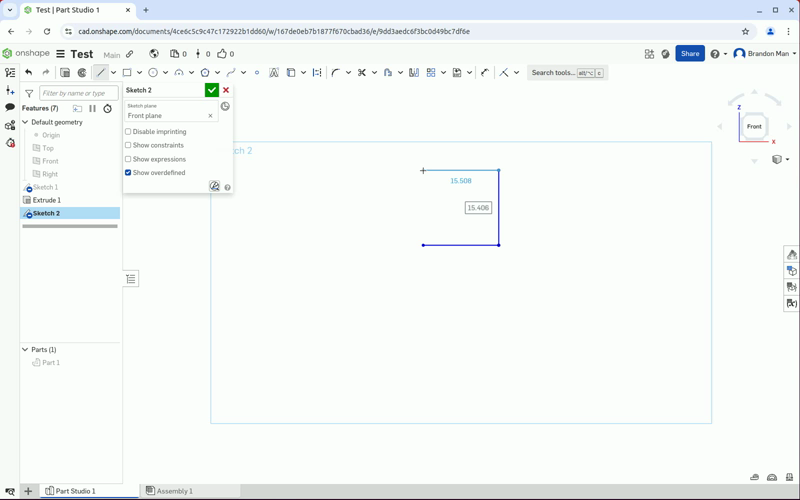
key_down(shift)
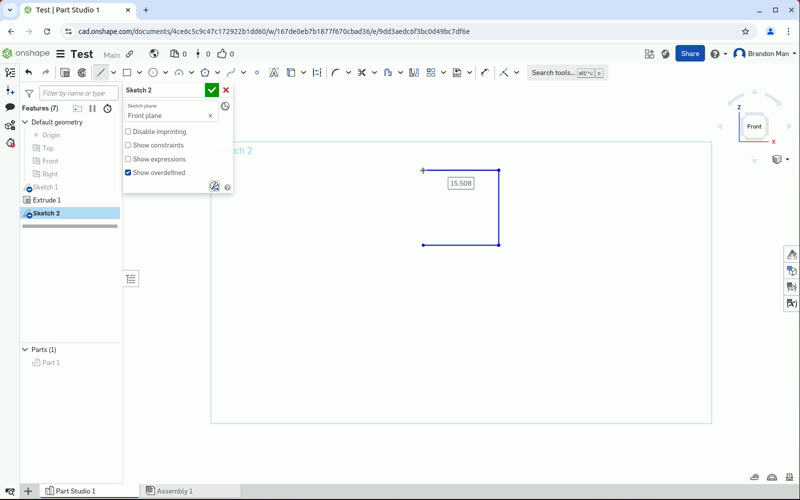
mouse_move(423, 245)
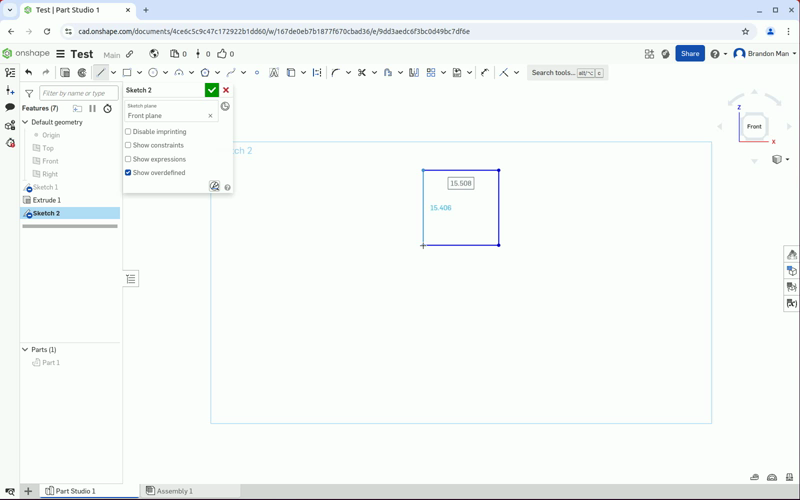
key_up(shift)
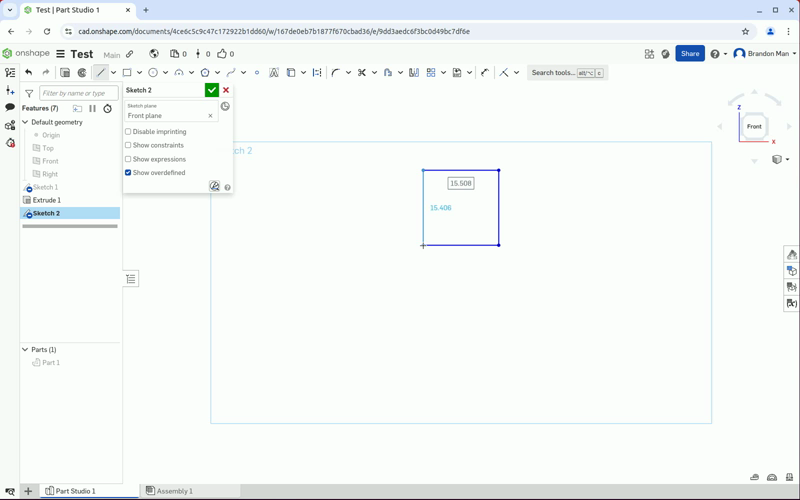
click(423, 245)
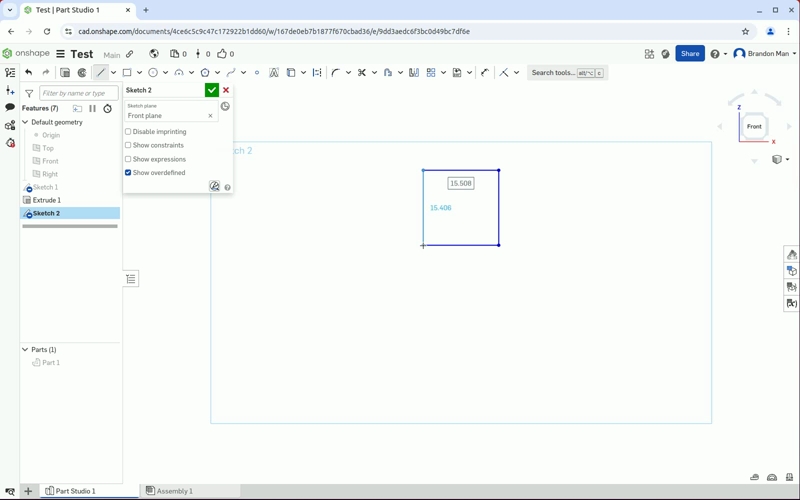
key(esc)
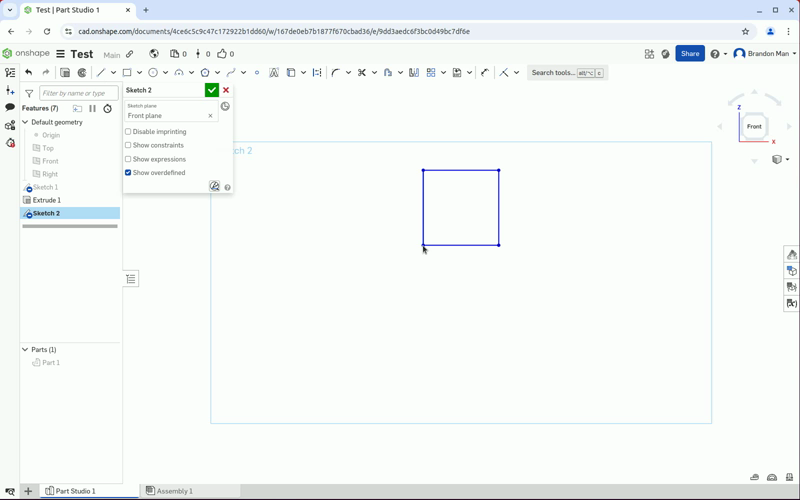
mouse_move(476, 241)
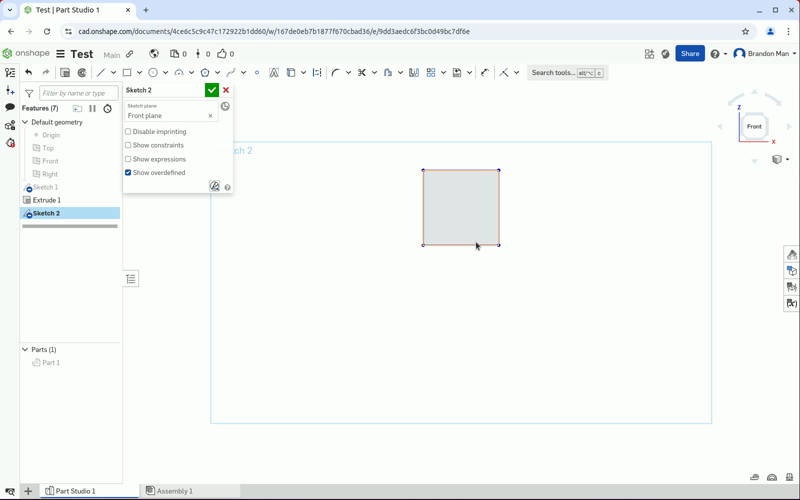
click(476, 241)
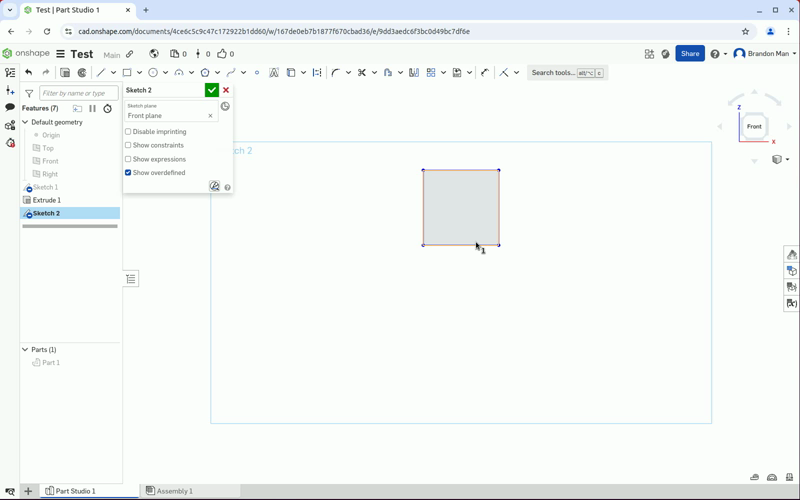
mouse_move(73, 352)
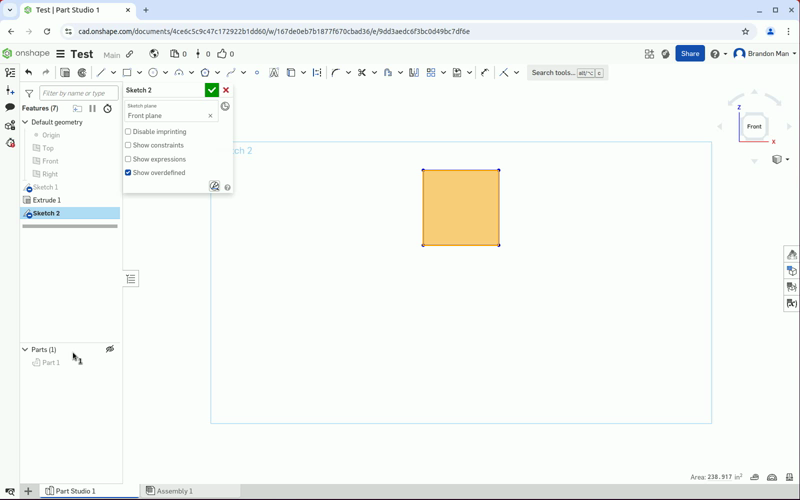
key(shift+y)
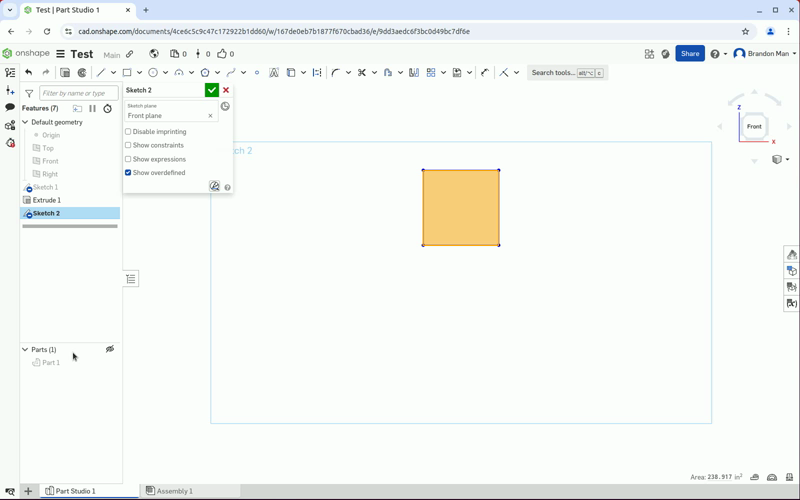
key(shift+e)
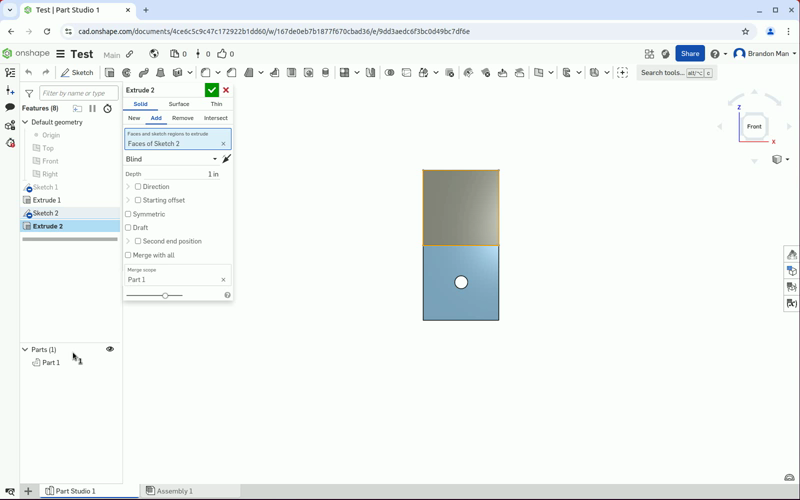
mouse_move(143, 106)
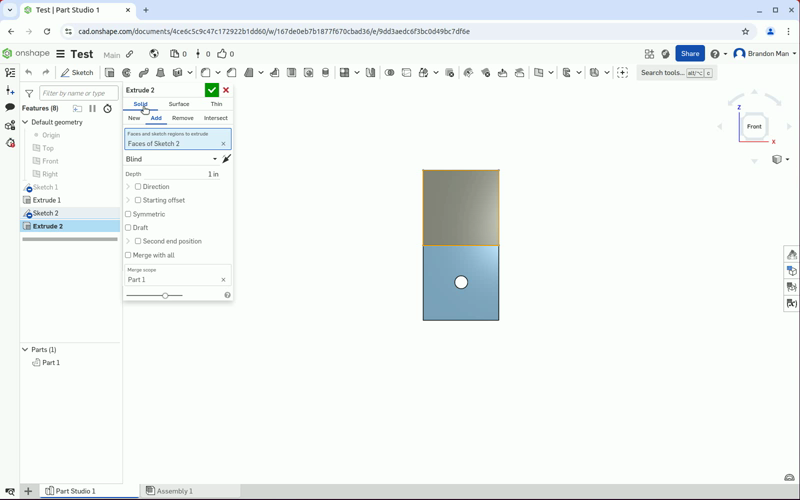
click(143, 106)
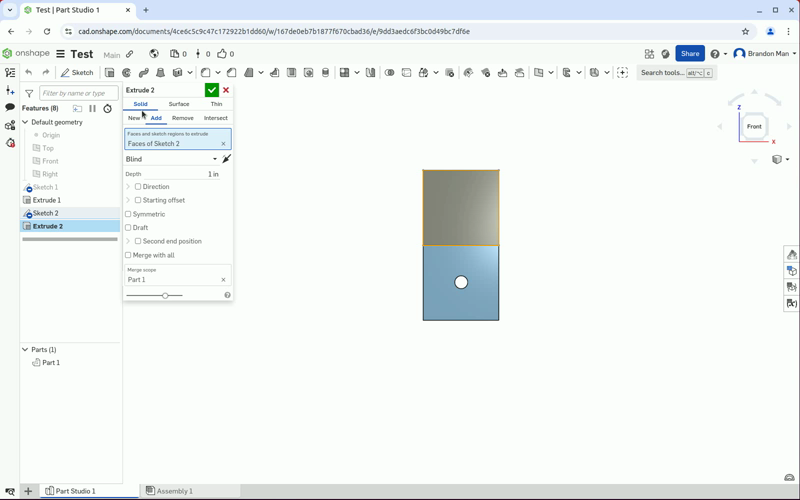
mouse_move(137, 120)
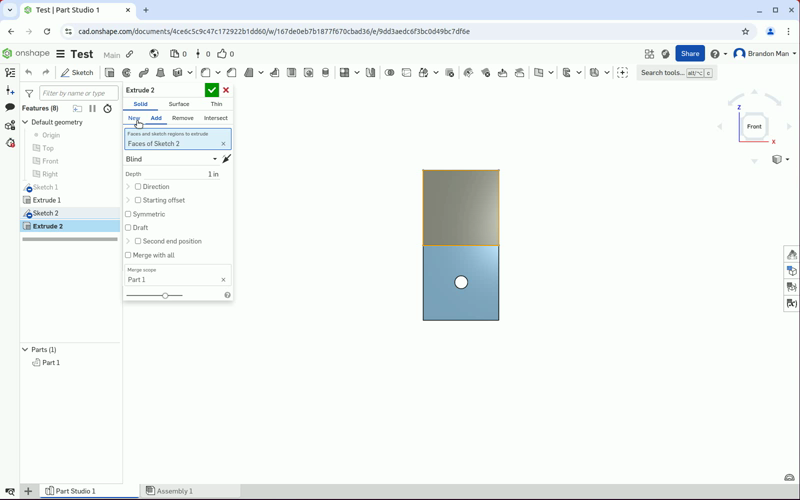
click(137, 120)
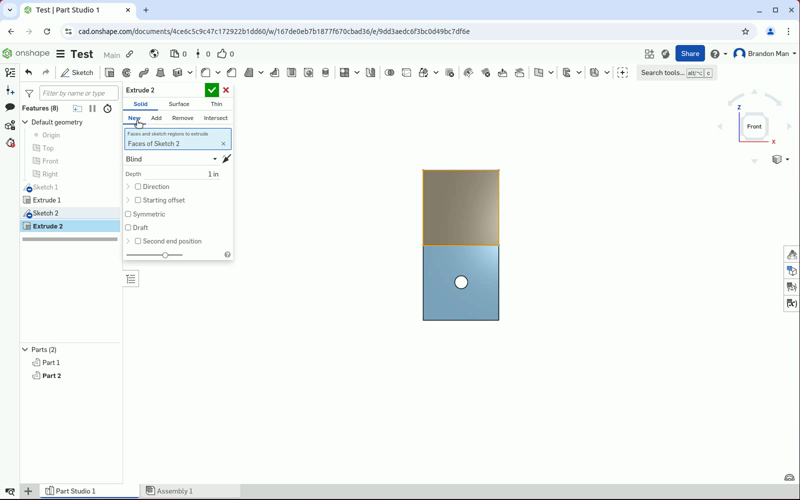
key(tab, 4)
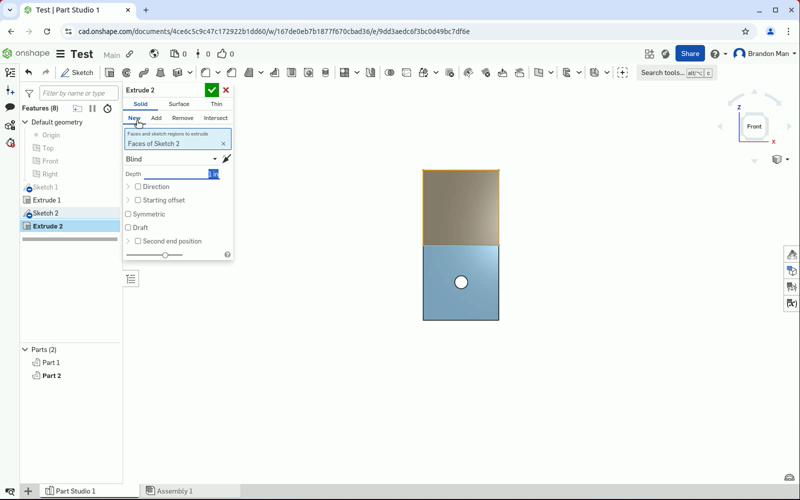
text(0.722)
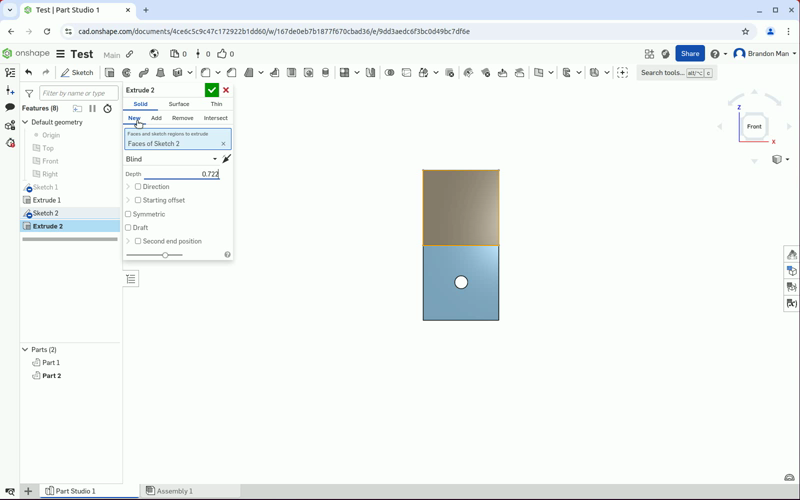
key(enter)
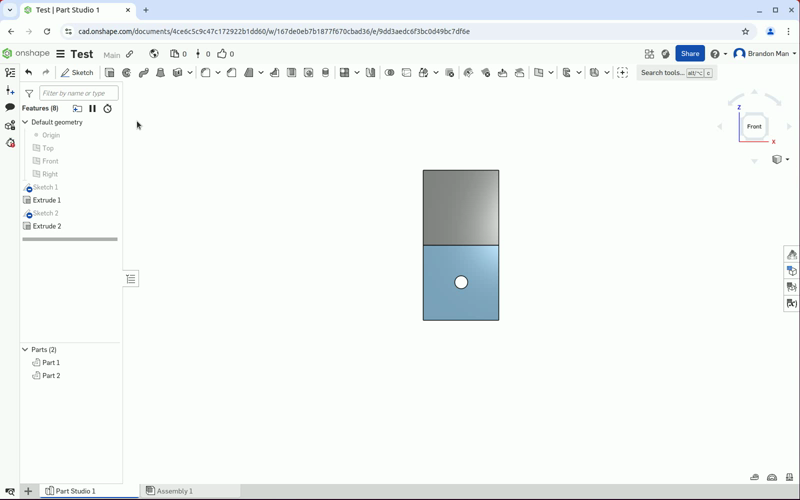
key(shift+h)
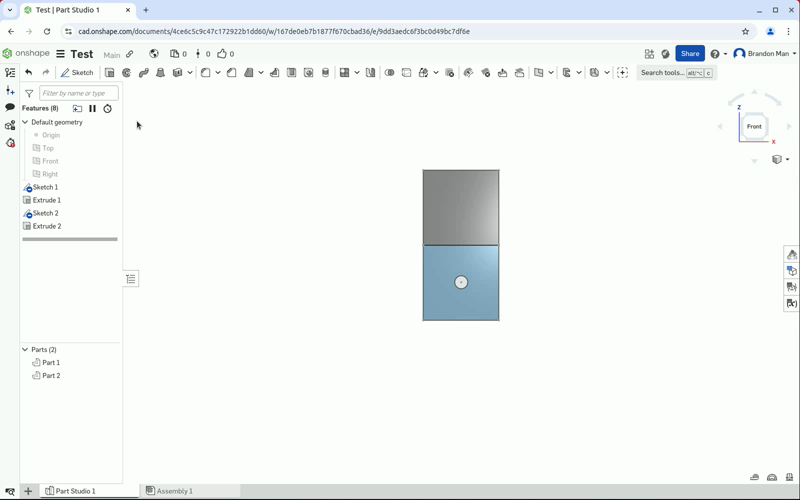
key(shift+h)
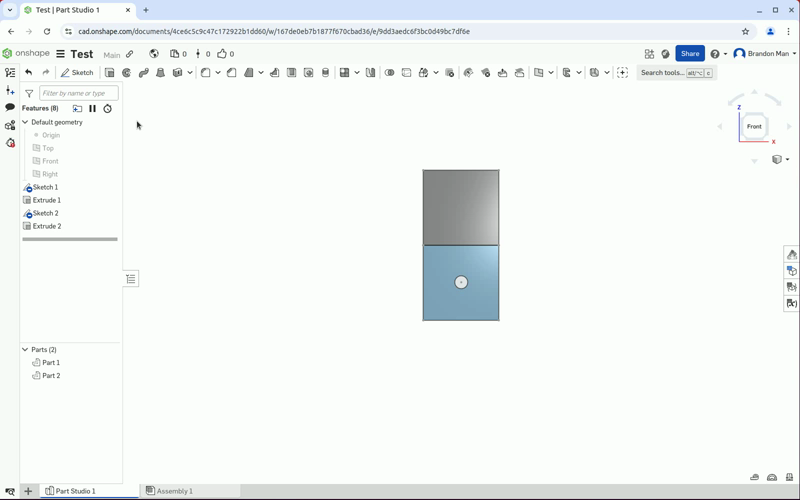
key(shift+7)
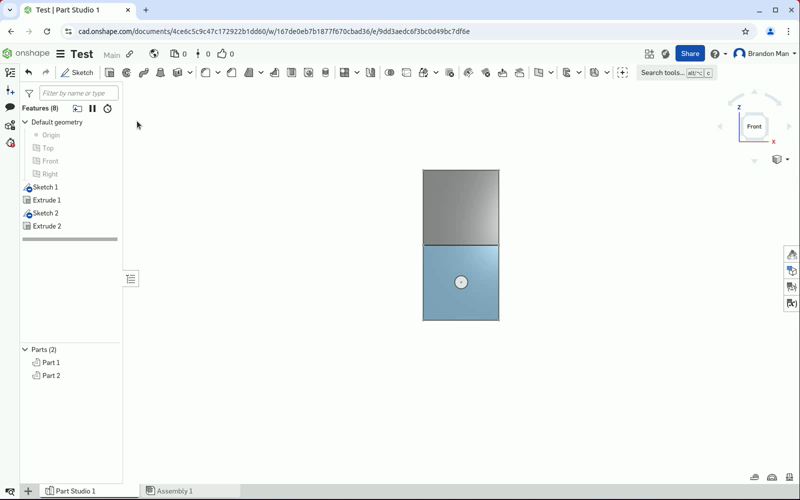
key(left, 2)
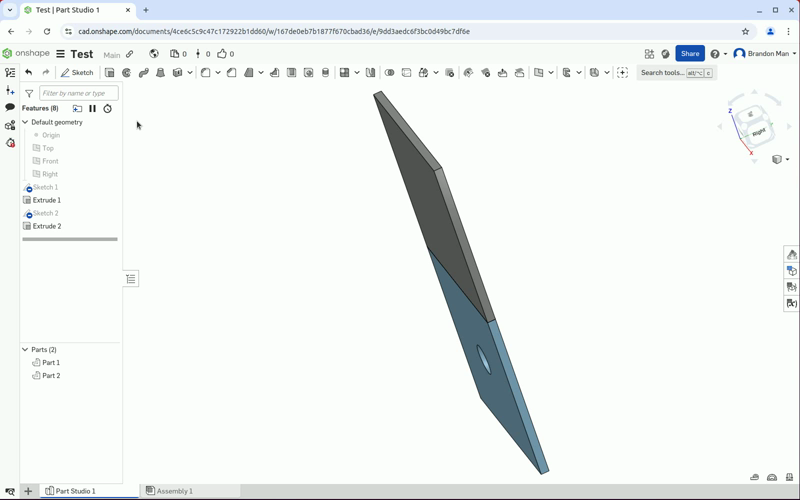
key(down, 2)
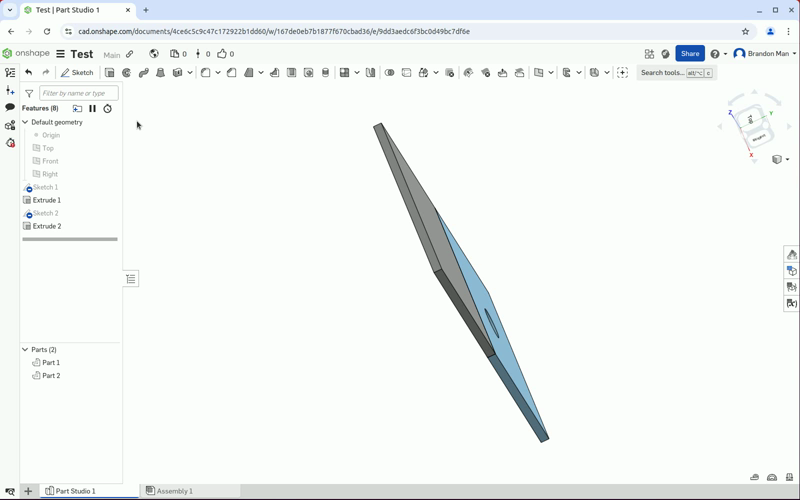
key(up, 2)
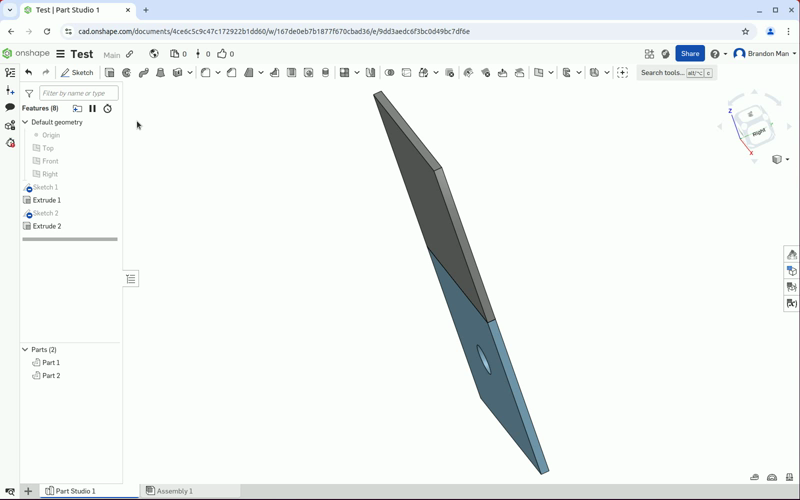
key(right, 2)
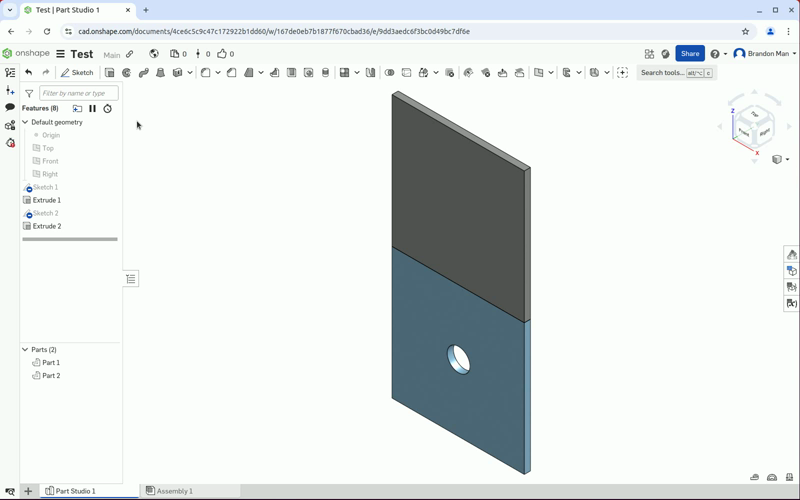
mouse_move(73, 189)
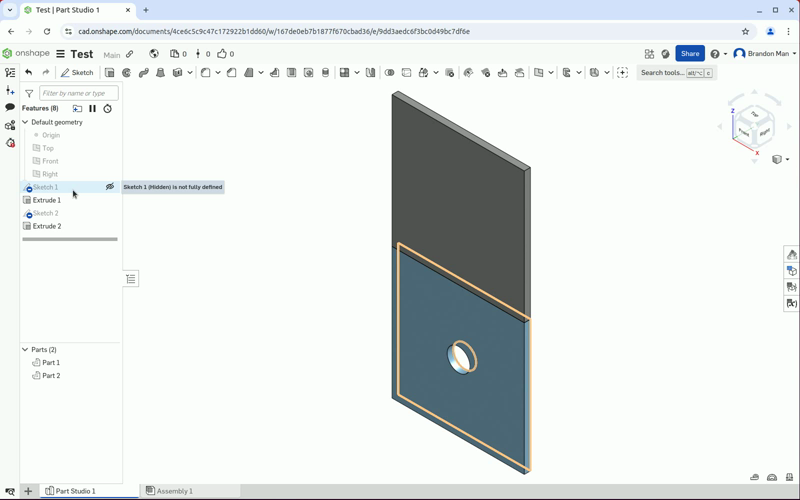
click(73, 189)